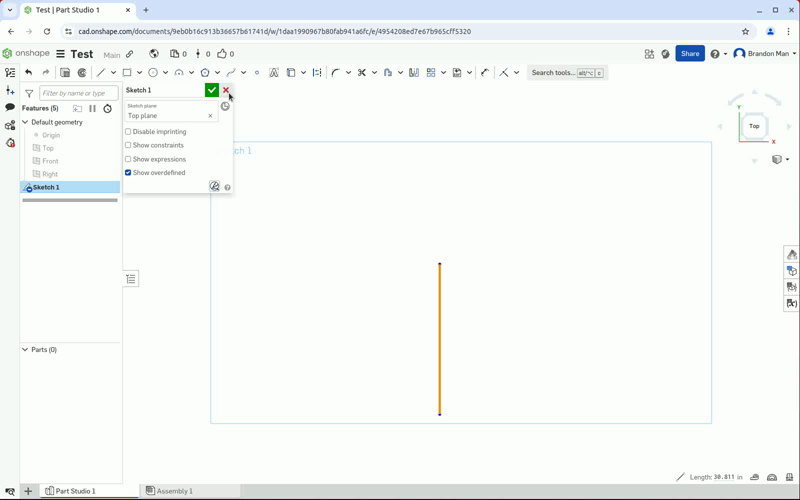
key(shift+h)
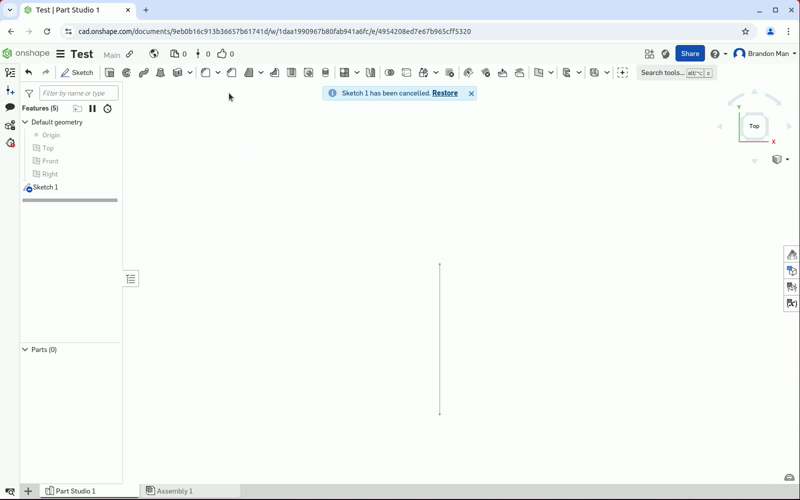
key(shift+s)
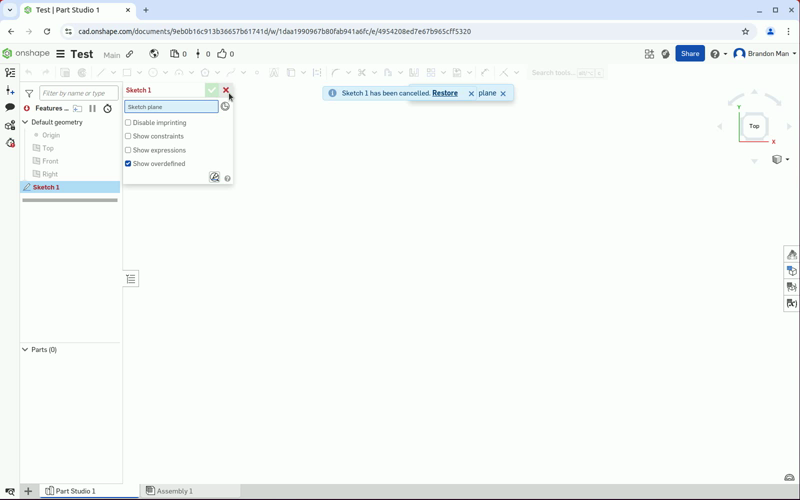
mouse_move(73, 150)
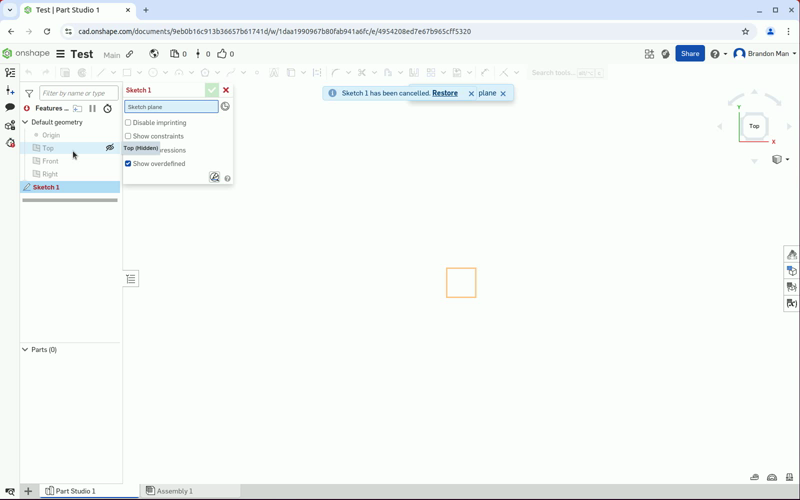
click(73, 150)
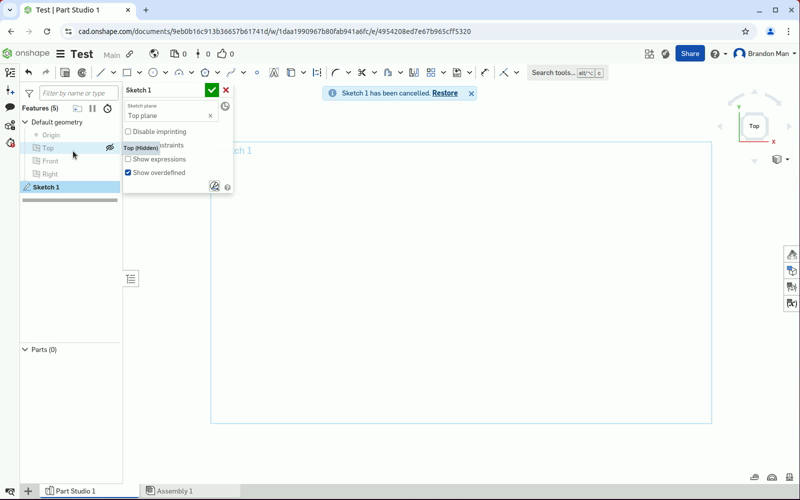
mouse_move(73, 352)
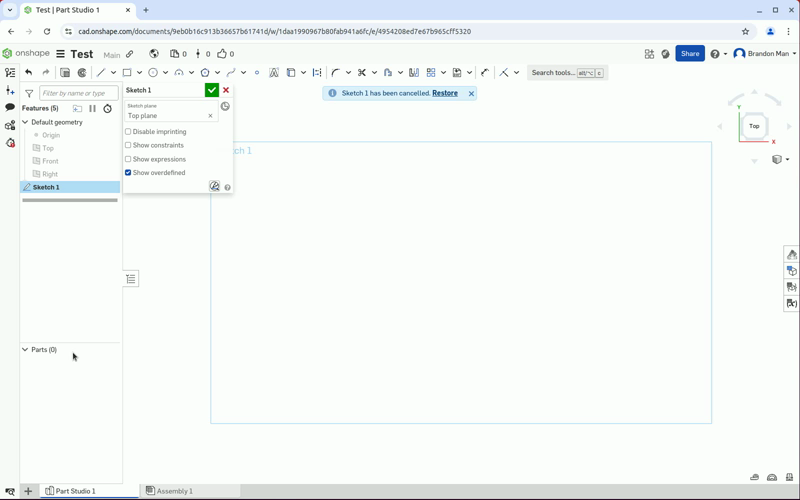
key(y)
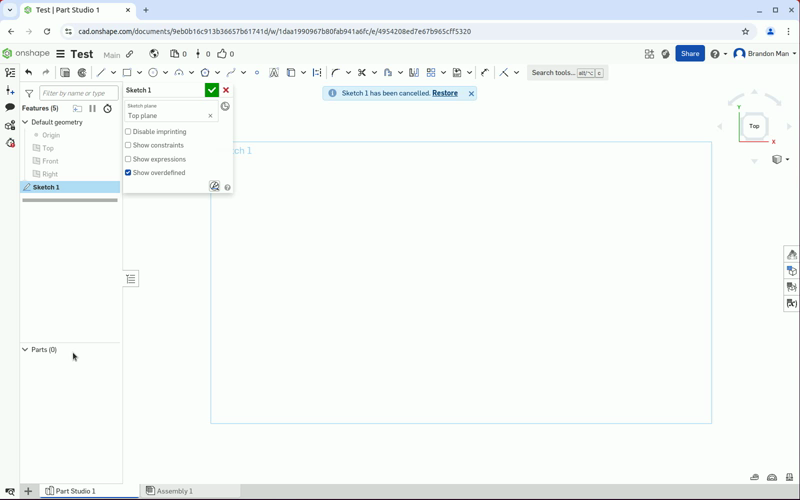
key(l)
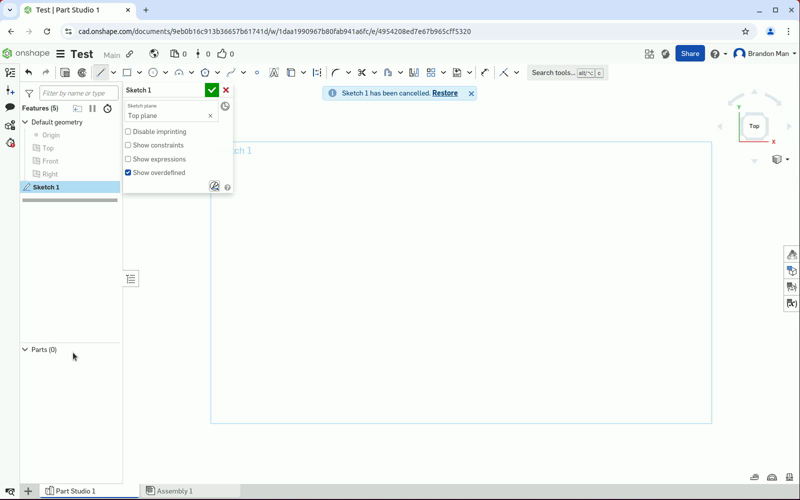
key_down(shift)
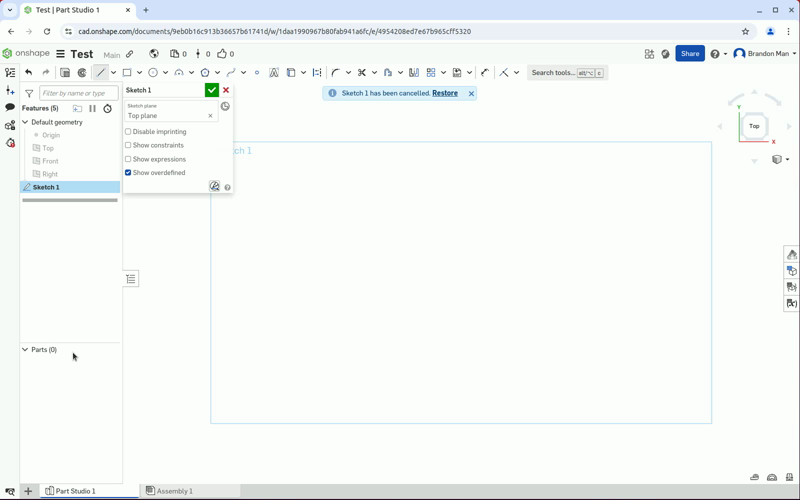
mouse_move(460, 282)
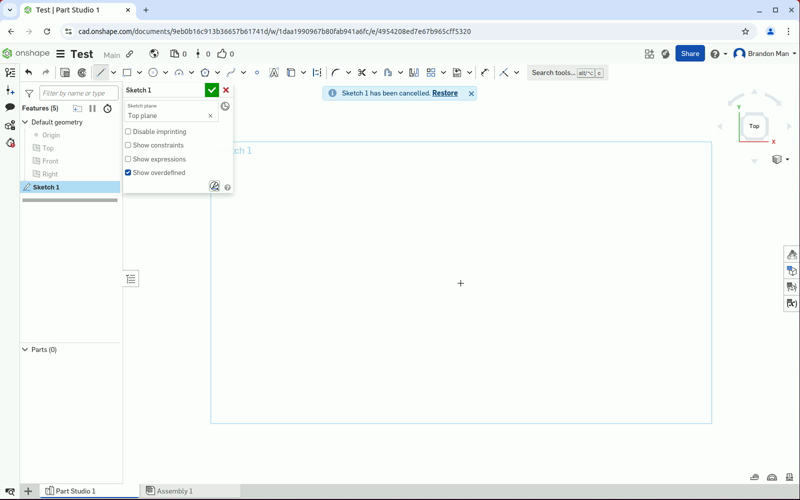
click(460, 282)
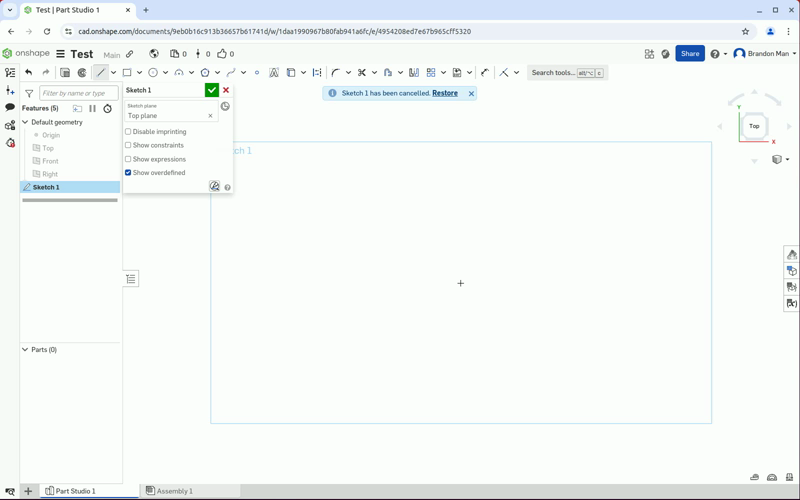
key_up(shift)
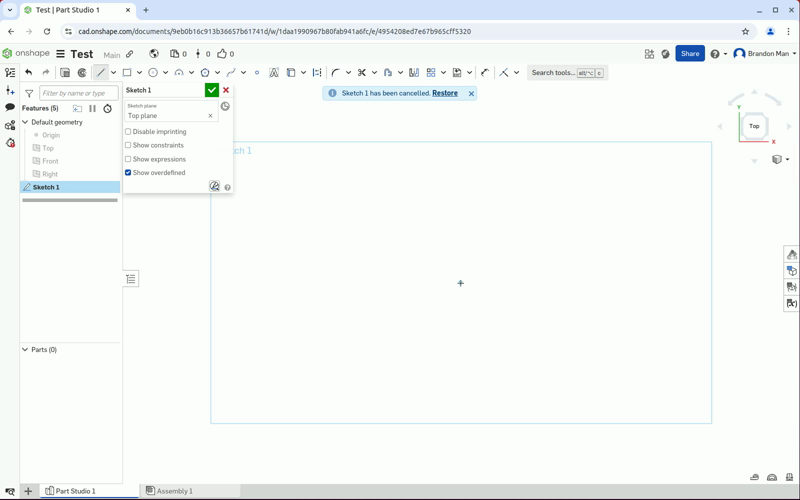
key_down(shift)
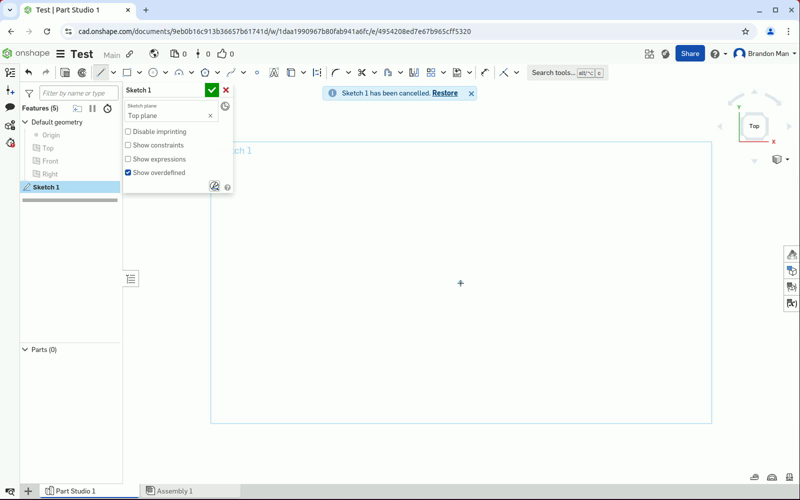
mouse_move(554, 282)
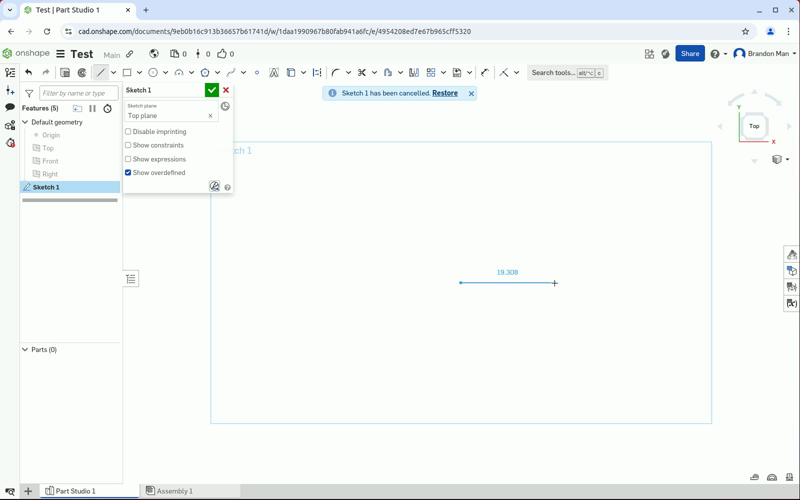
click(554, 282)
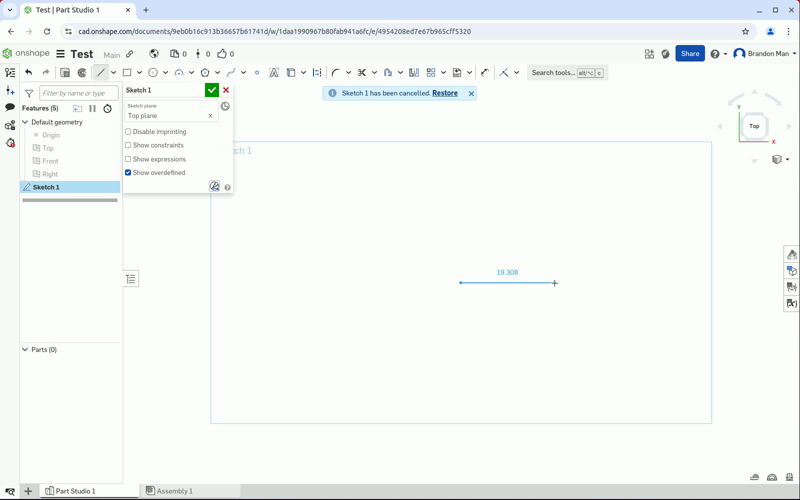
key_up(shift)
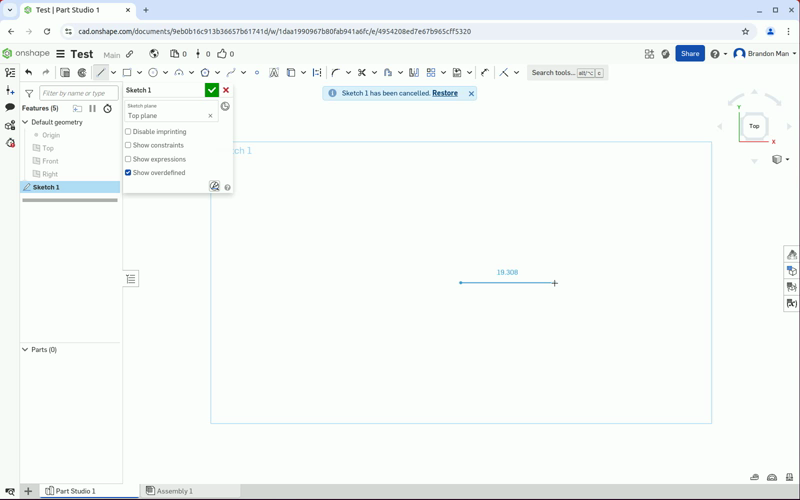
key_down(shift)
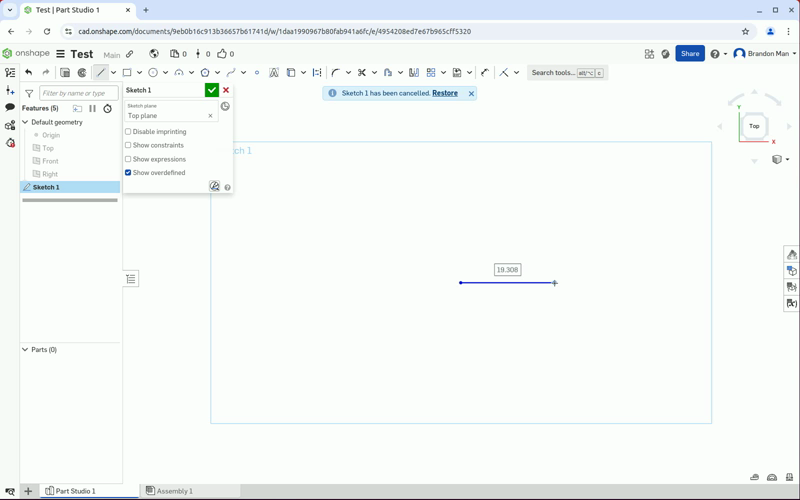
mouse_move(584, 282)
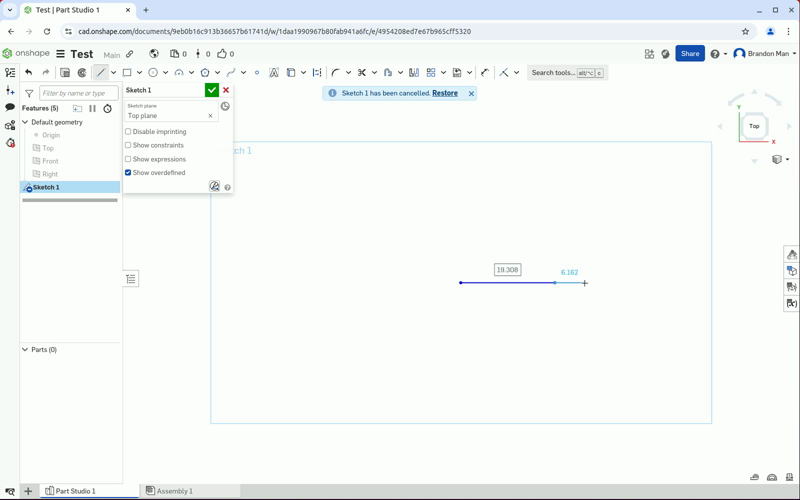
mouse_move(554, 259)
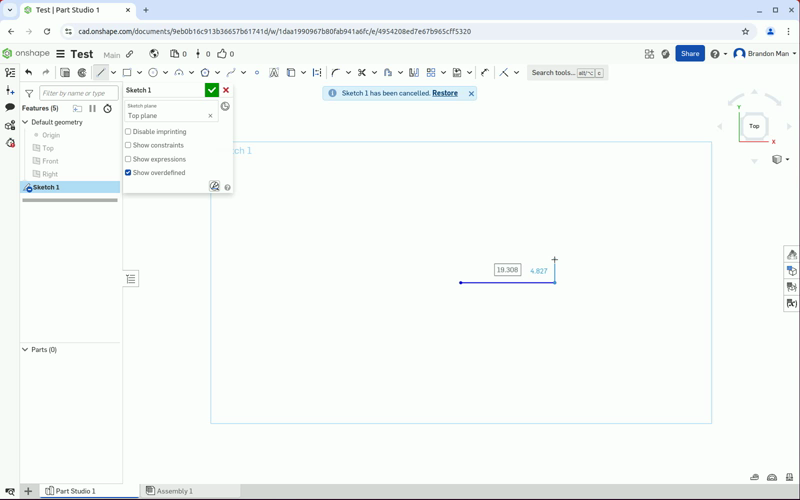
click(554, 259)
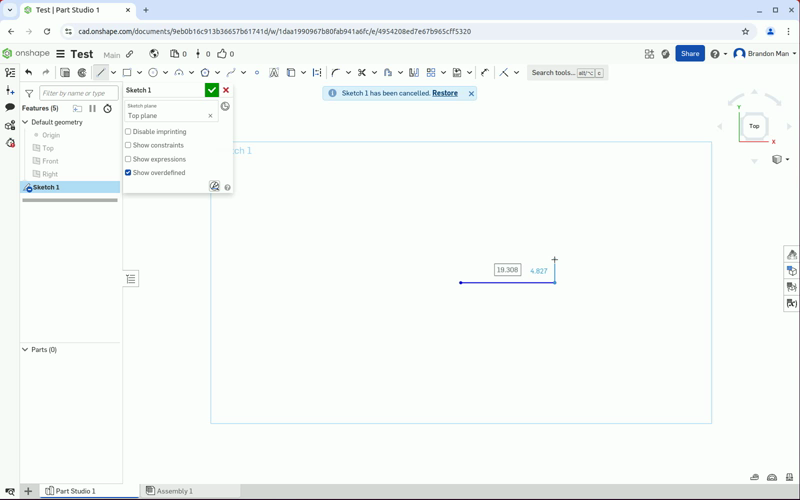
key_up(shift)
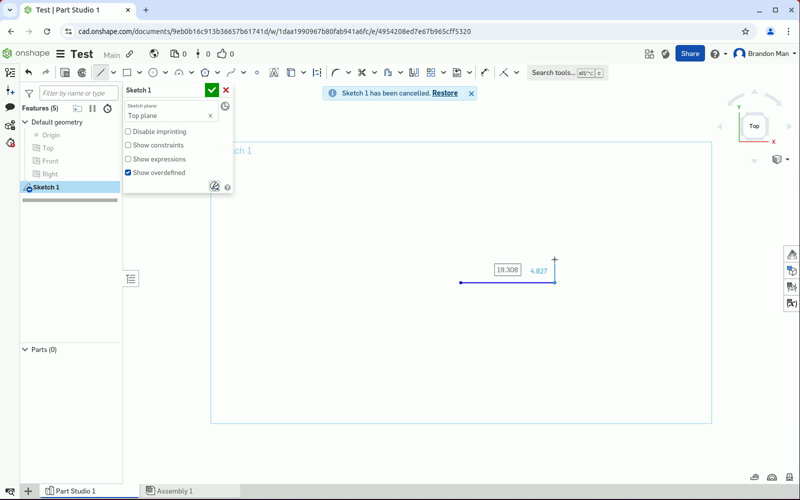
key_down(shift)
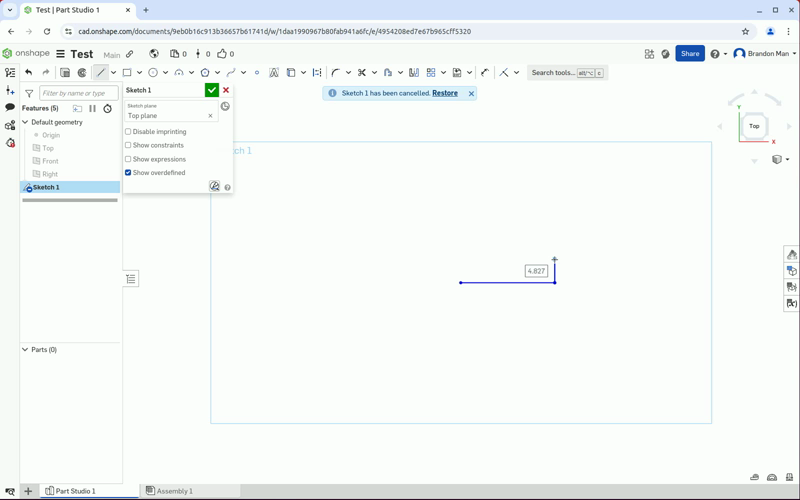
mouse_move(460, 259)
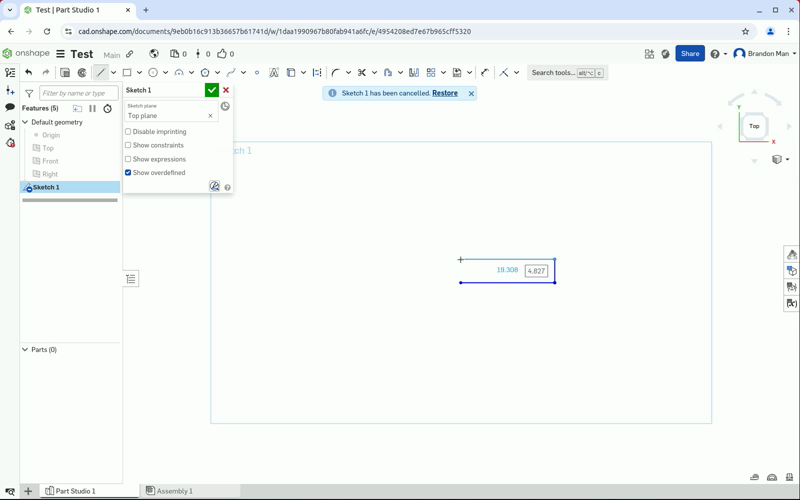
click(460, 259)
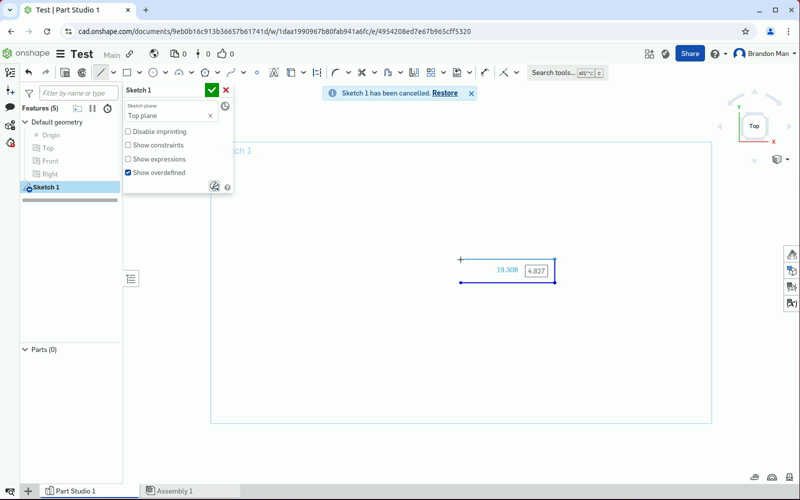
key_up(shift)
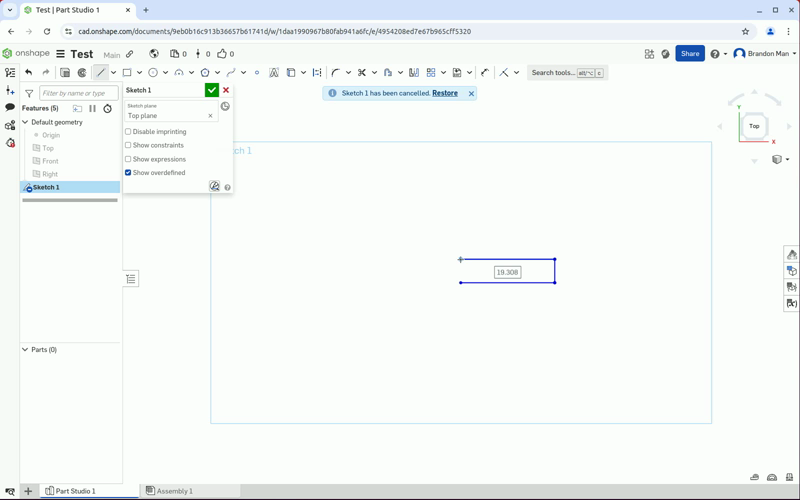
mouse_move(490, 259)
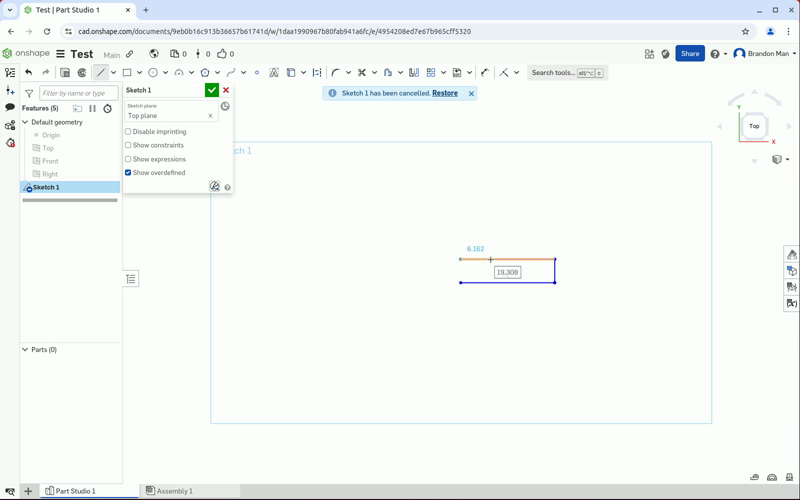
key_down(shift)
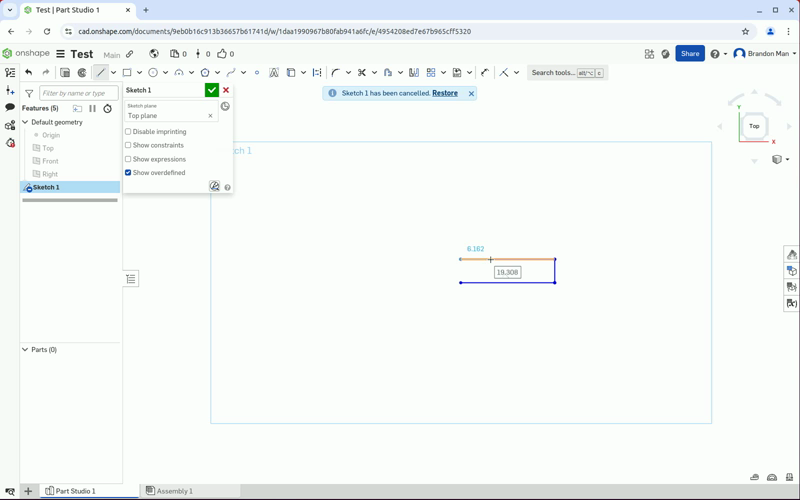
mouse_move(460, 282)
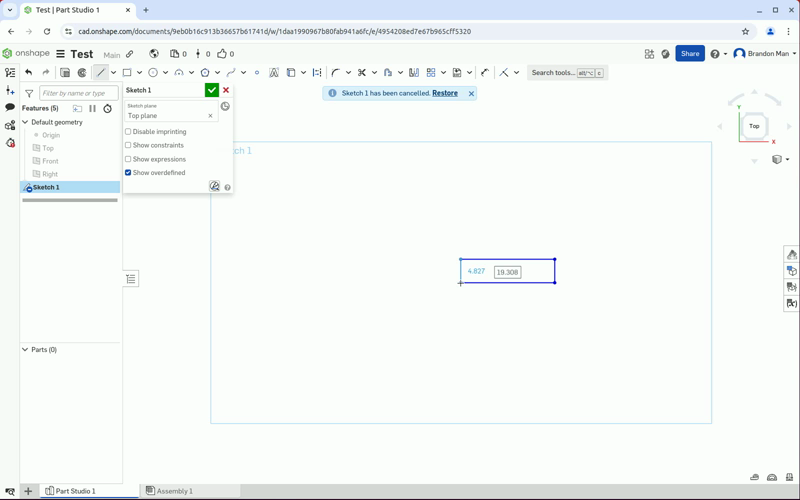
key_up(shift)
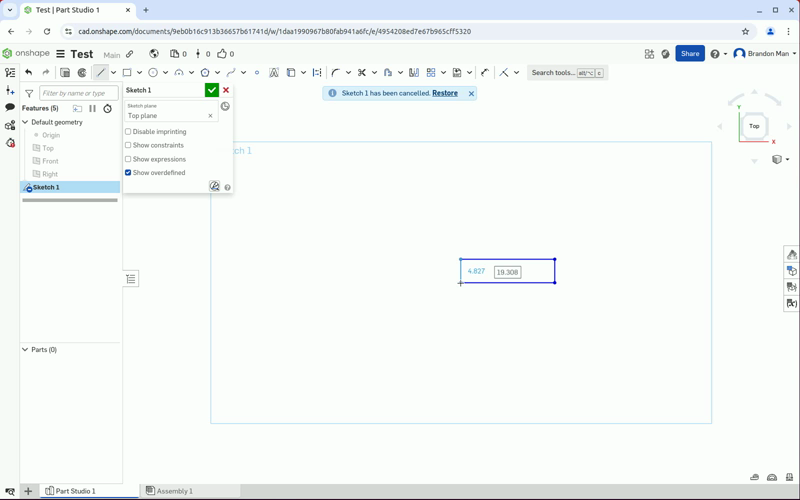
click(460, 282)
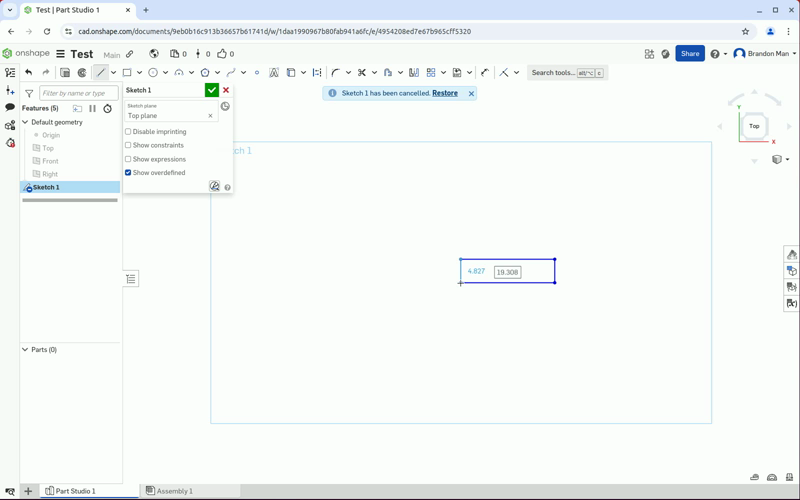
key(esc)
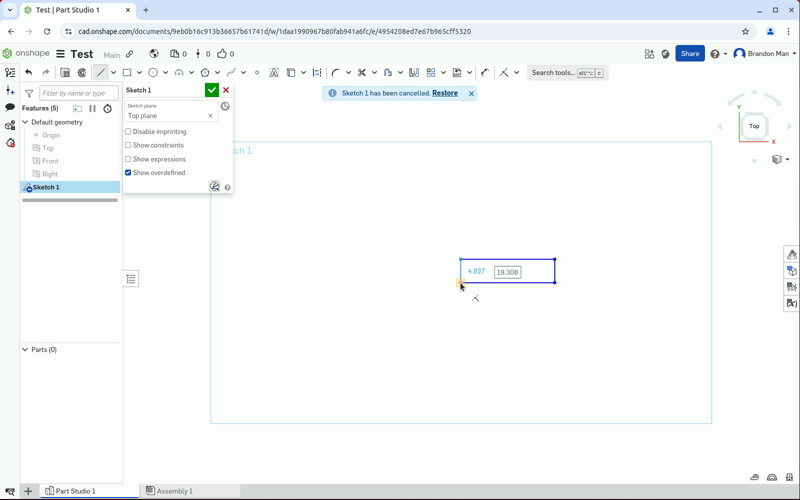
mouse_move(530, 266)
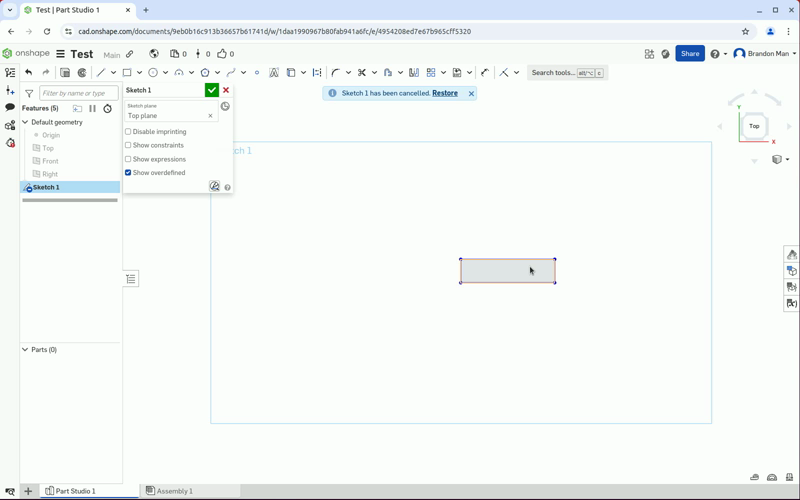
click(530, 266)
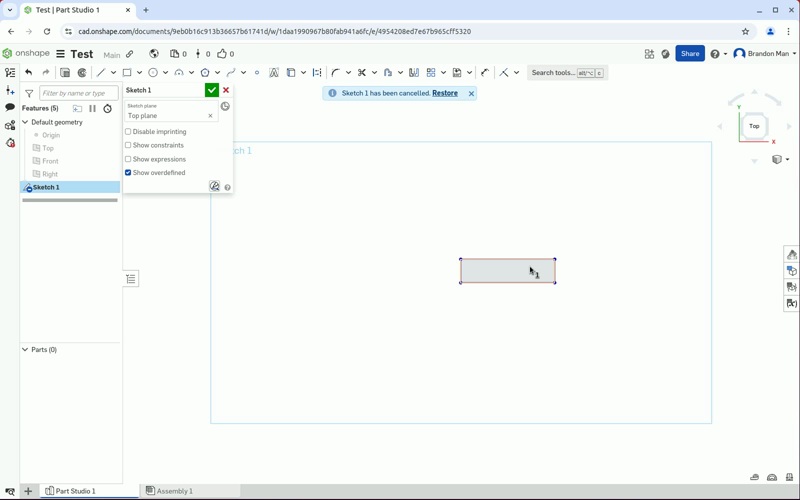
mouse_move(73, 352)
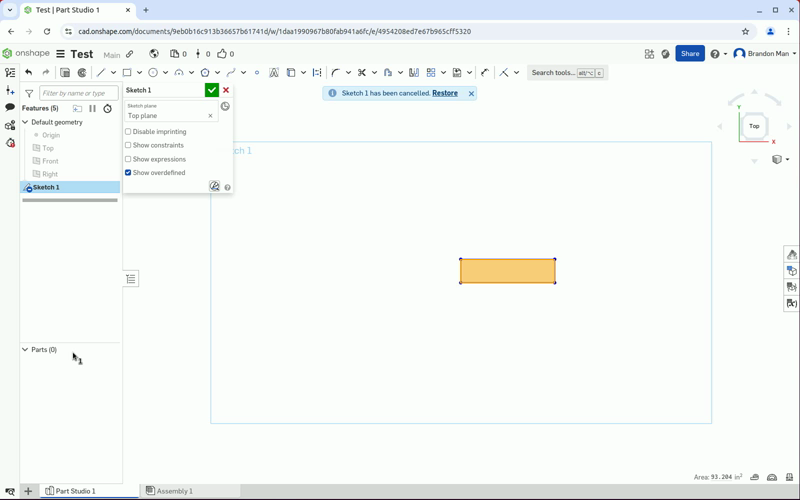
key(shift+y)
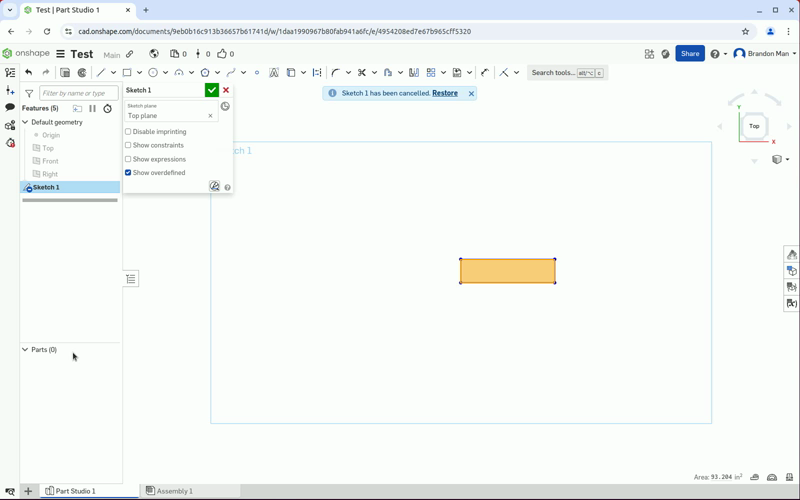
key(shift+e)
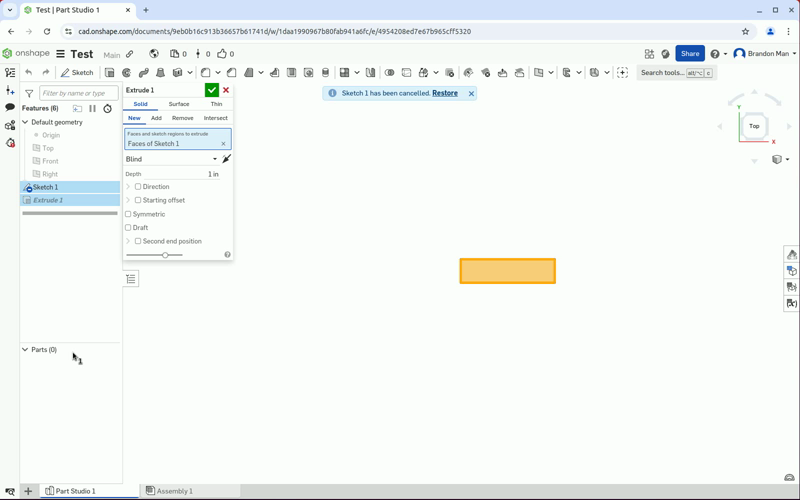
mouse_move(143, 106)
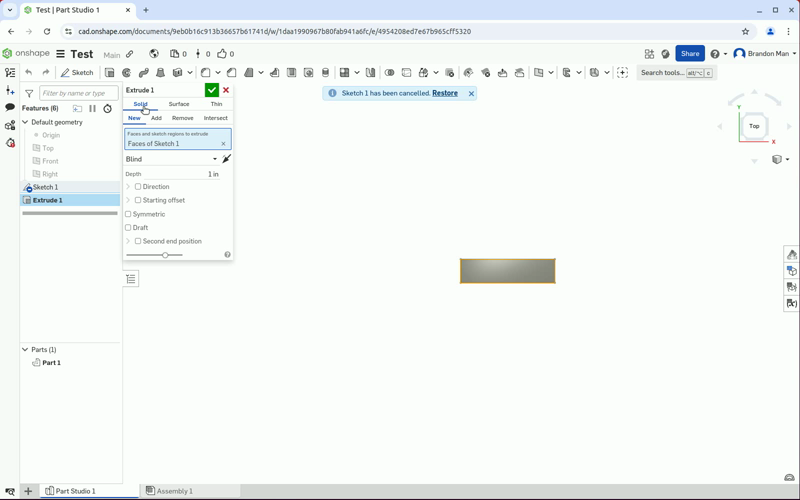
click(143, 106)
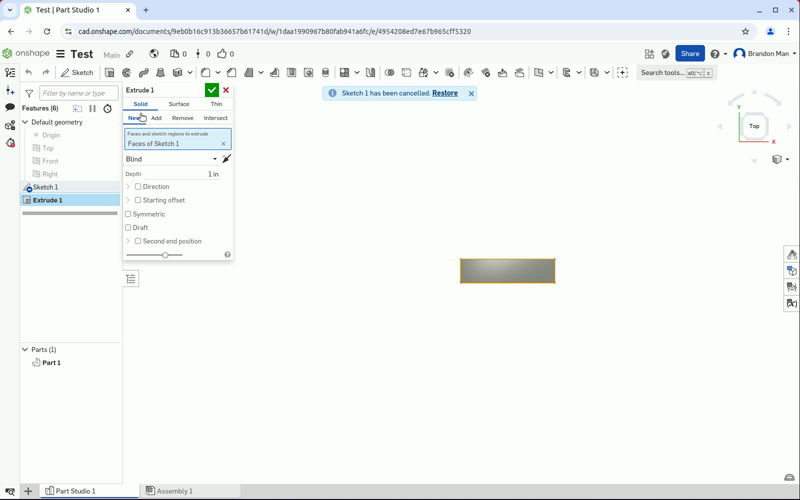
mouse_move(137, 120)
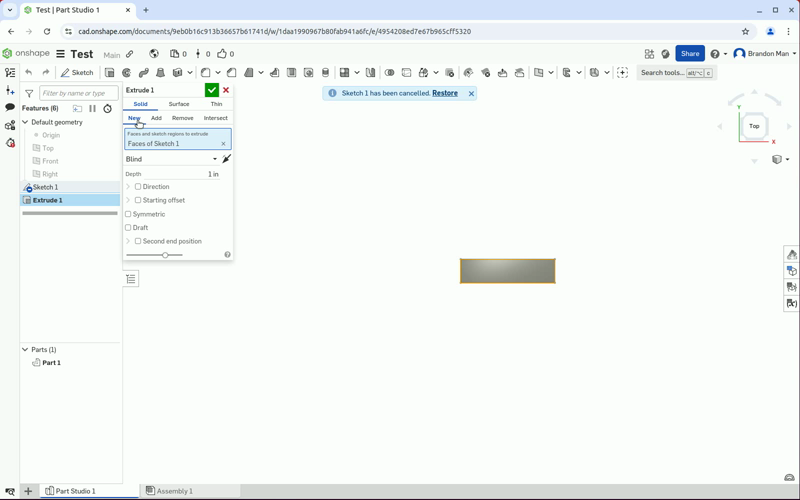
click(137, 120)
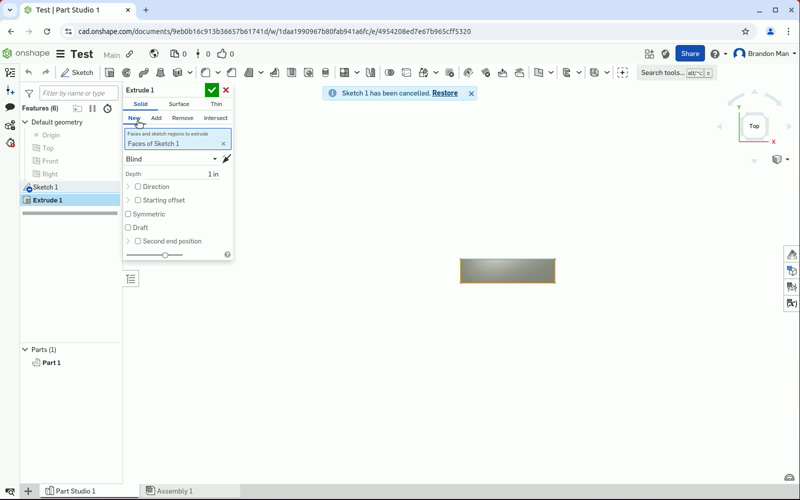
key(tab, 4)
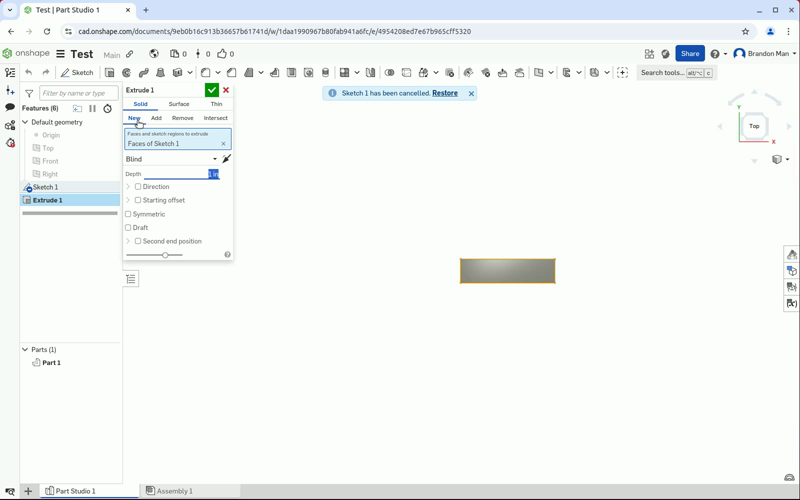
text(23.108)
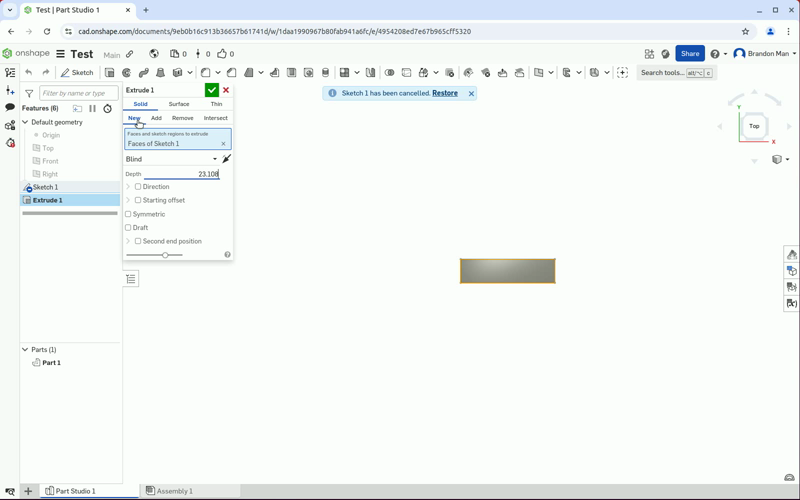
key(enter)
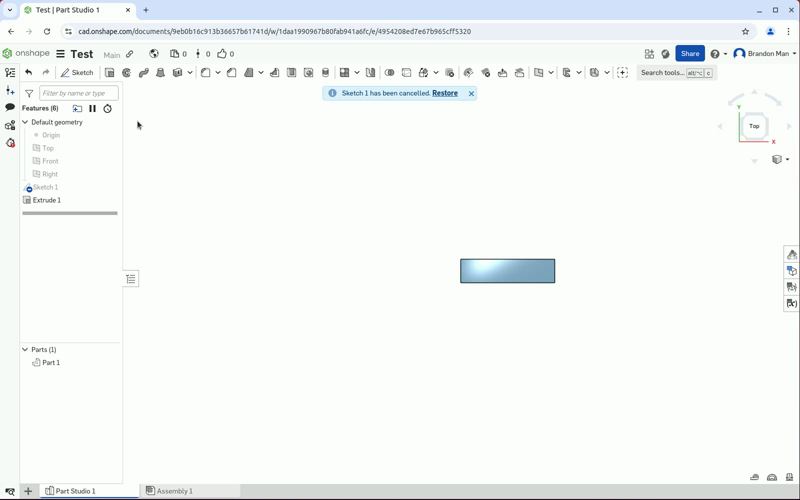
key(shift+h)
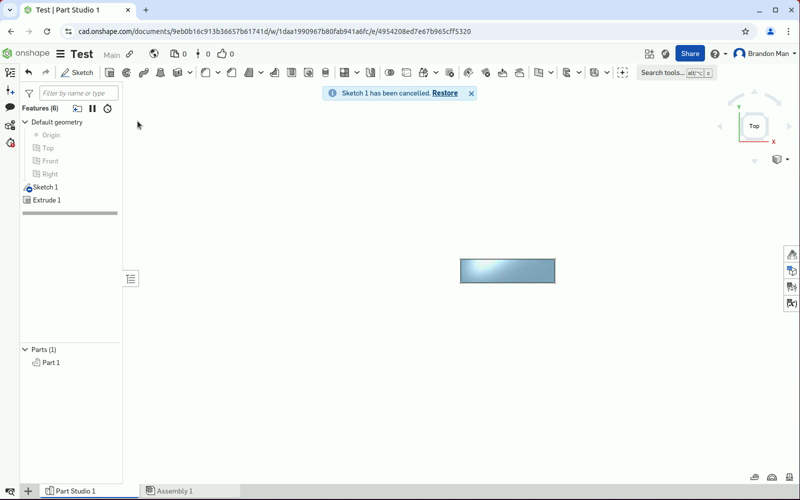
key(shift+h)
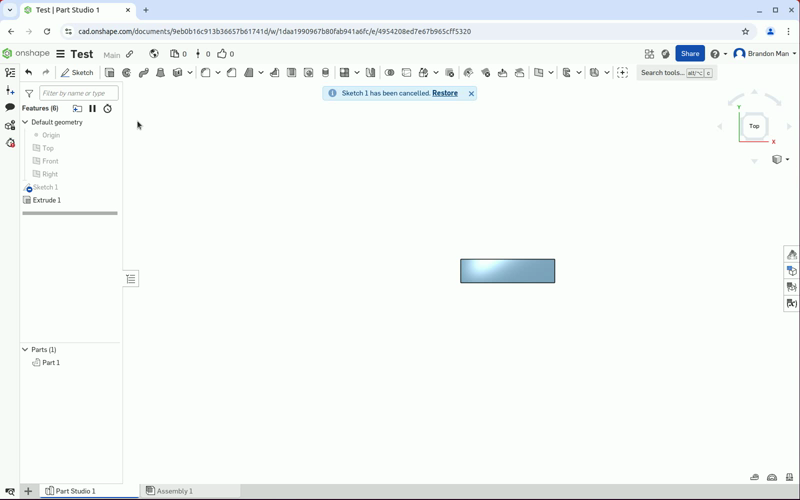
mouse_move(73, 189)
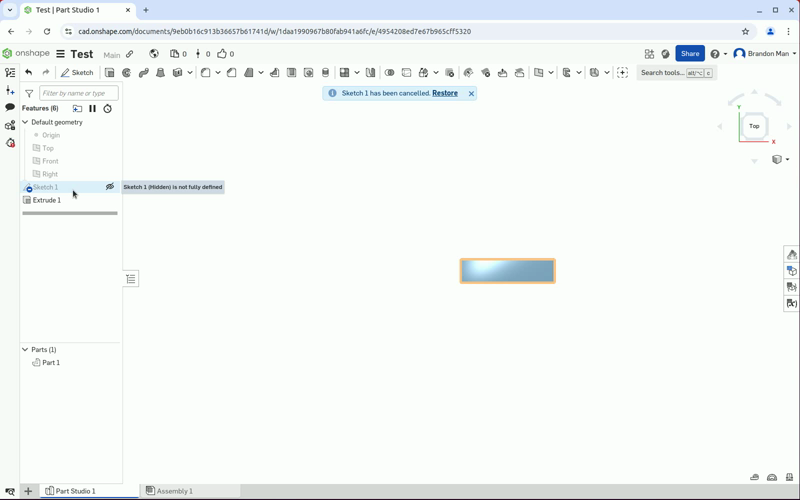
click(73, 189)
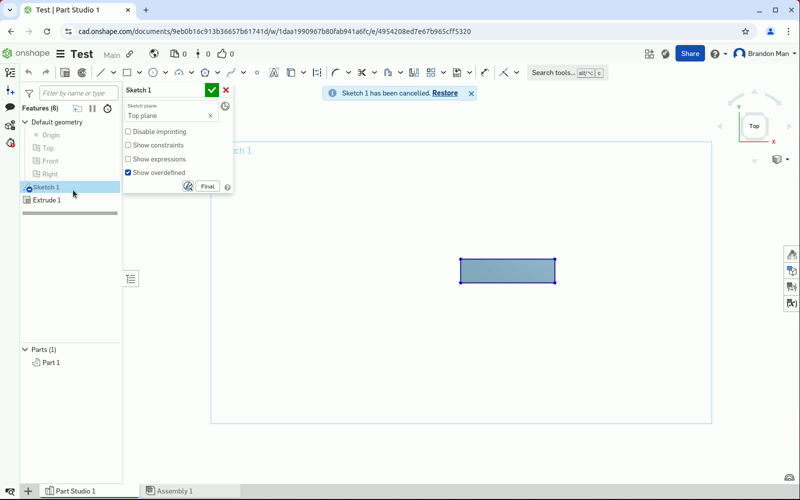
mouse_move(229, 92)
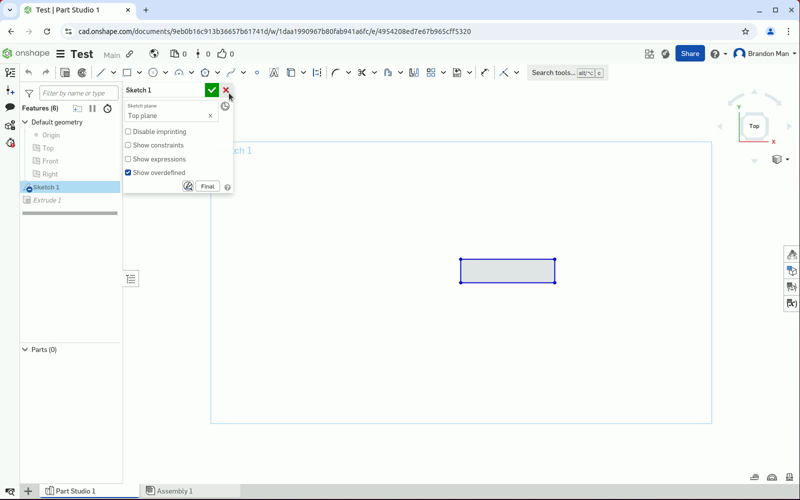
click(229, 92)
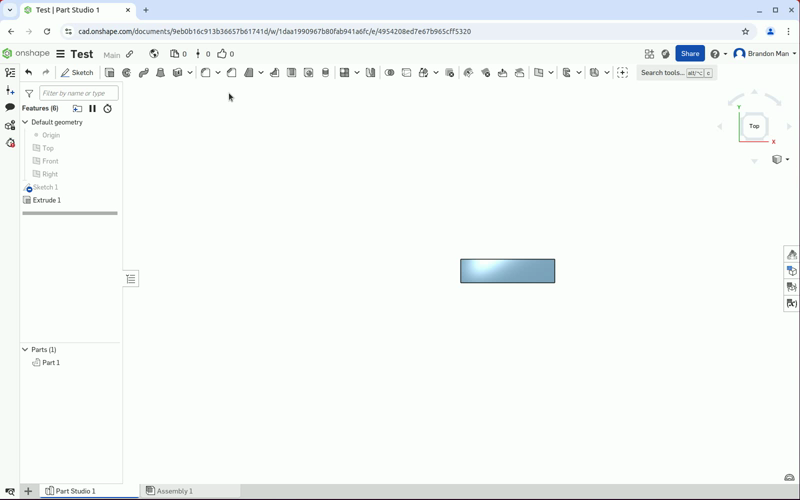
mouse_move(73, 352)
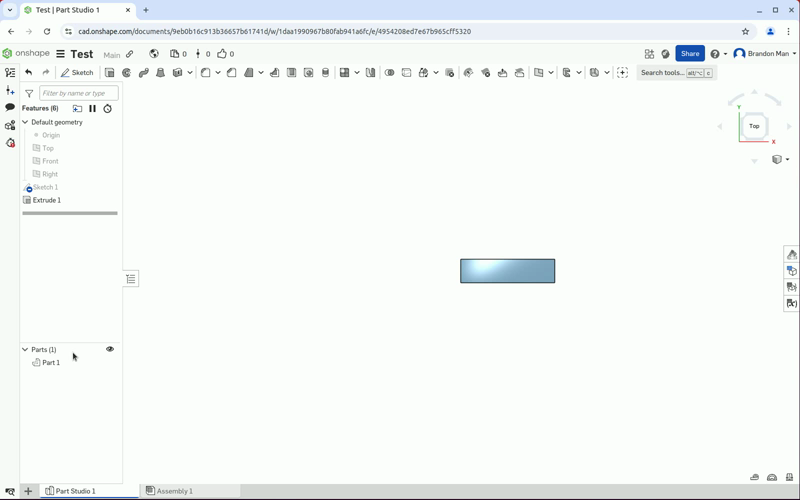
key(y)
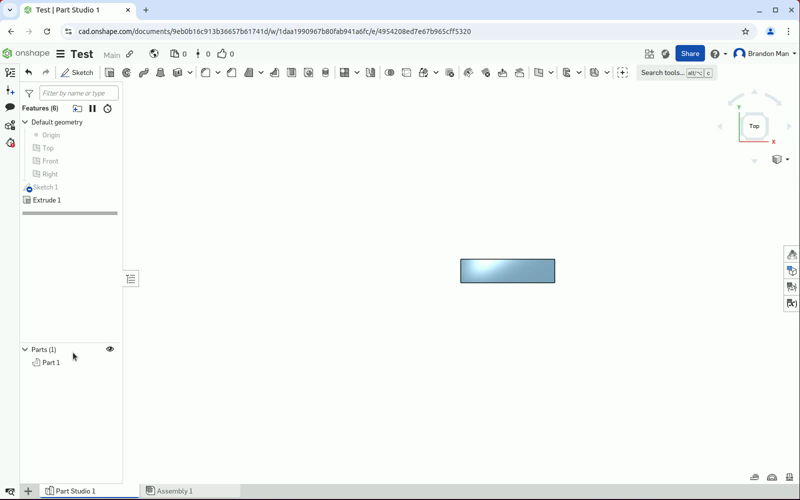
key(shift+p)
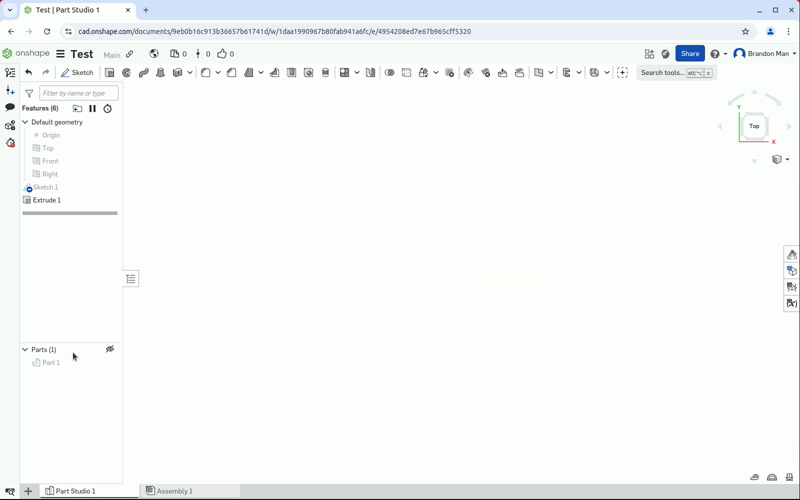
key(space)
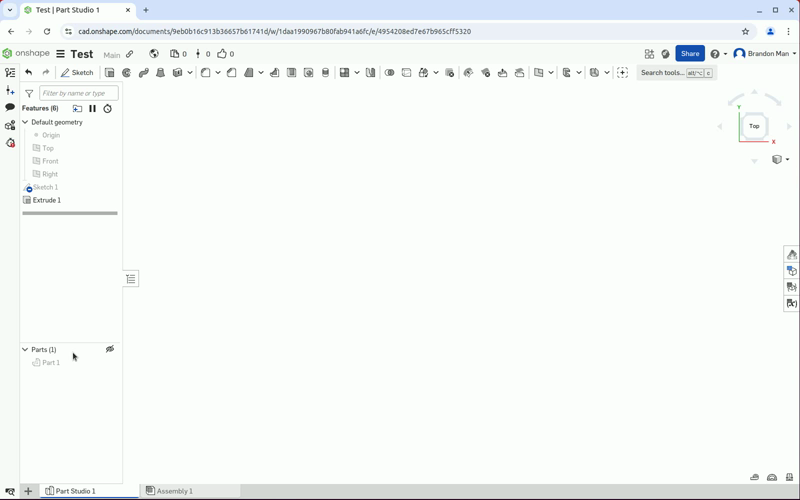
key_down(shift)
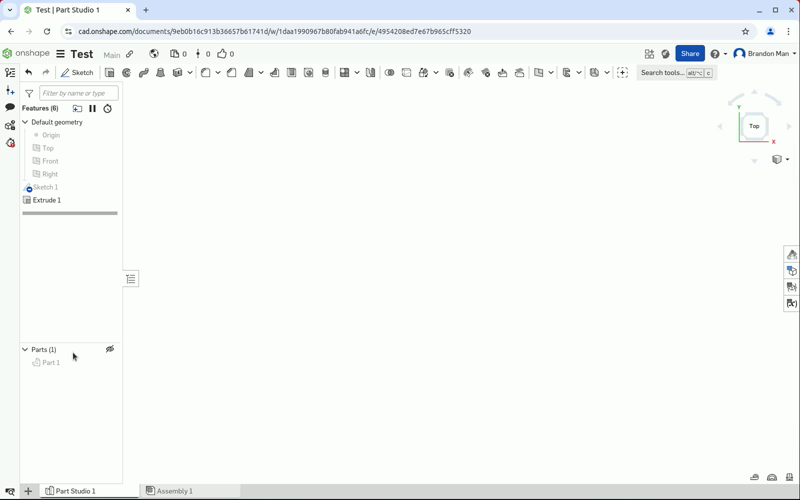
key(up)
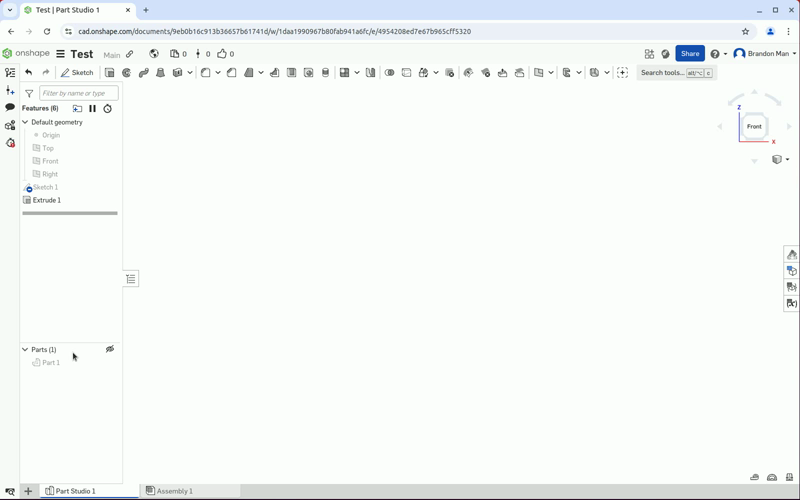
key_up(shift)
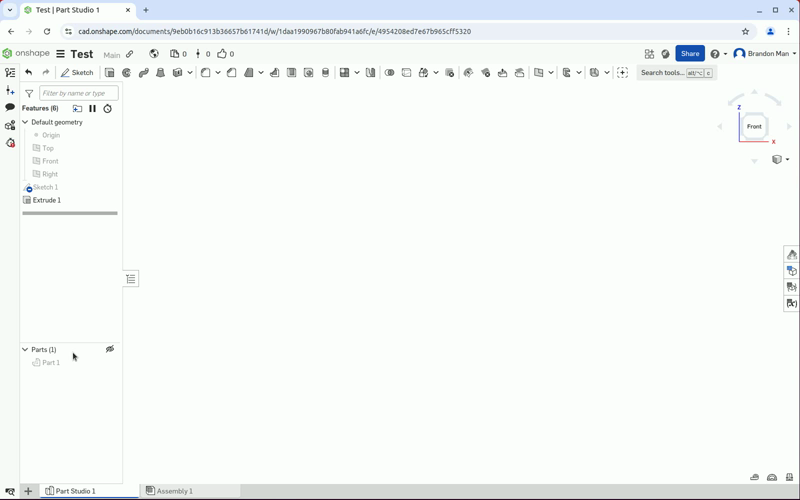
mouse_move(73, 352)
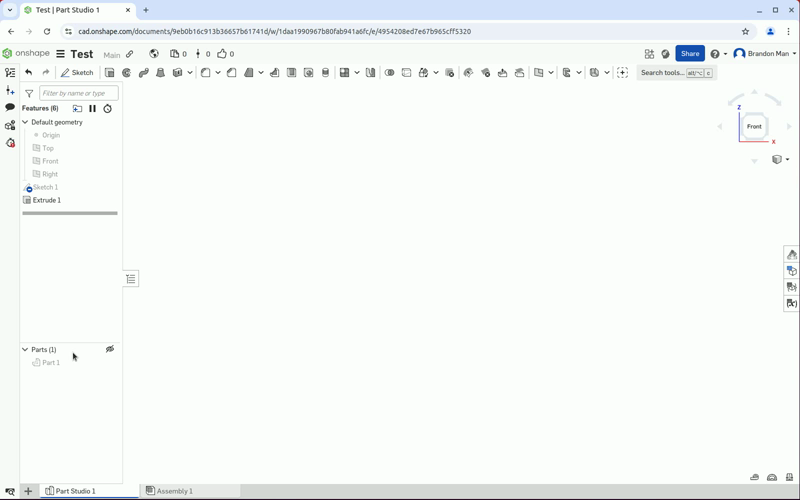
key(shift+y)
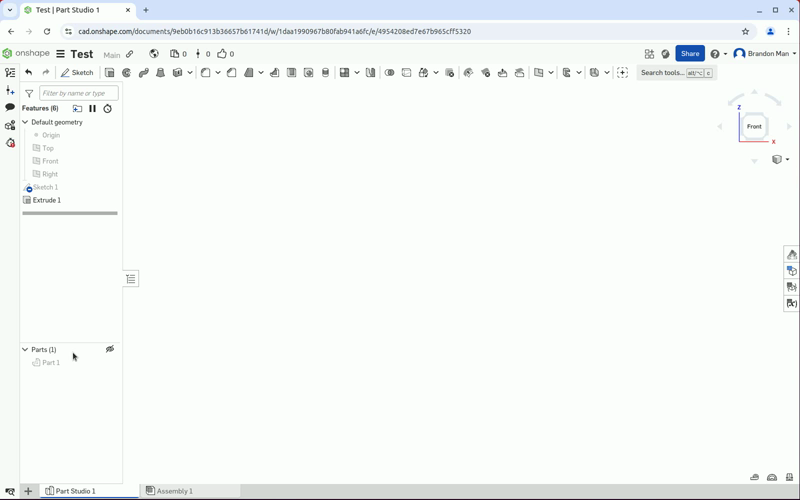
key(shift+s)
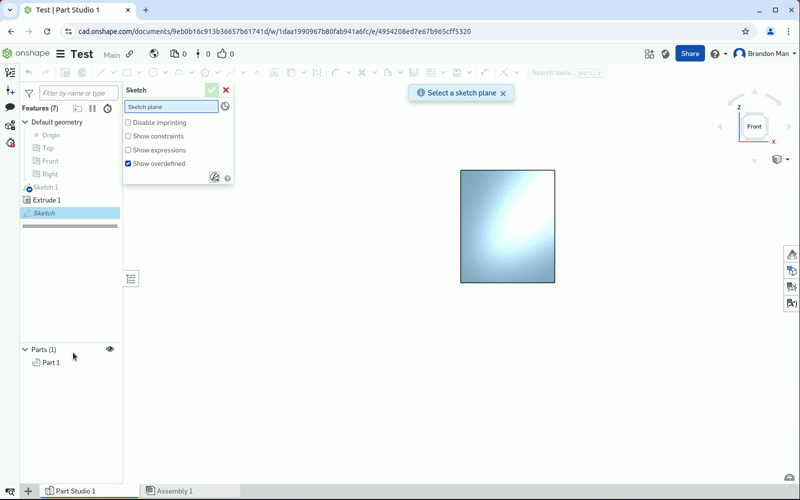
mouse_move(73, 163)
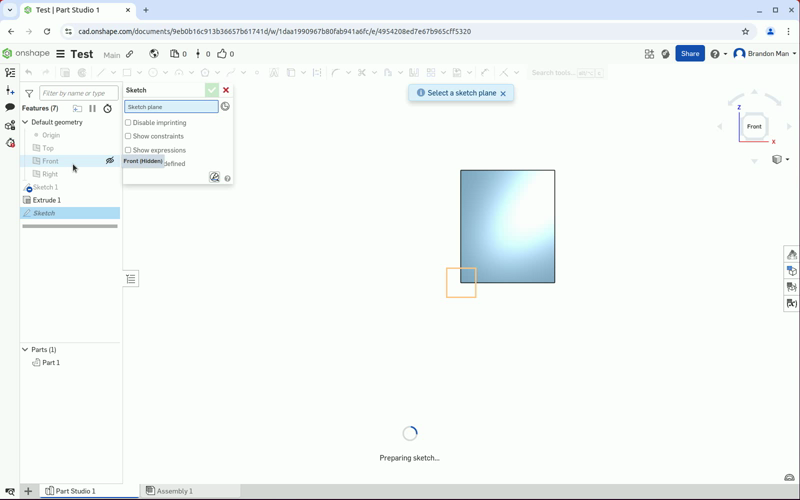
click(73, 163)
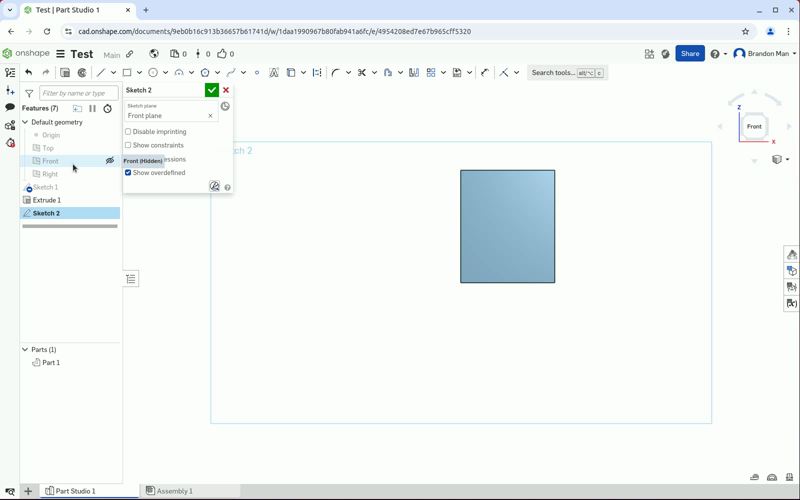
mouse_move(73, 352)
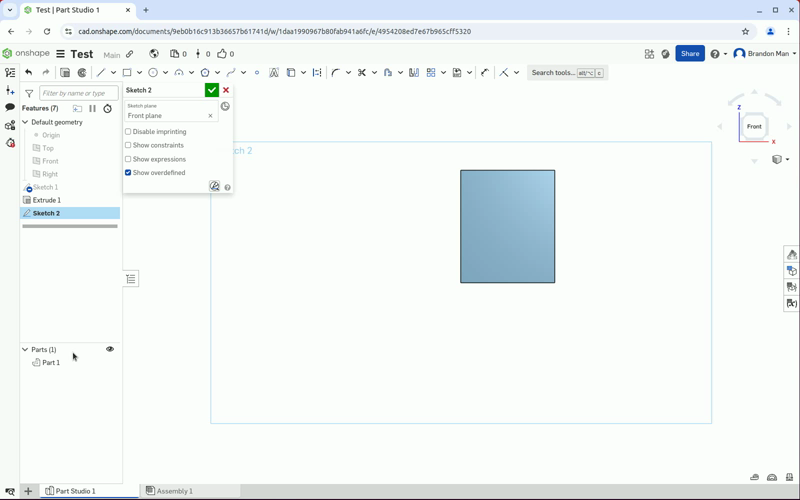
key(y)
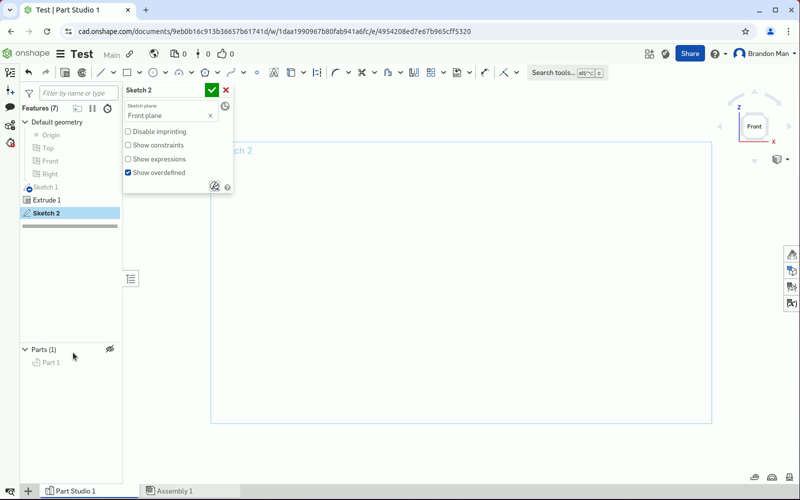
key(l)
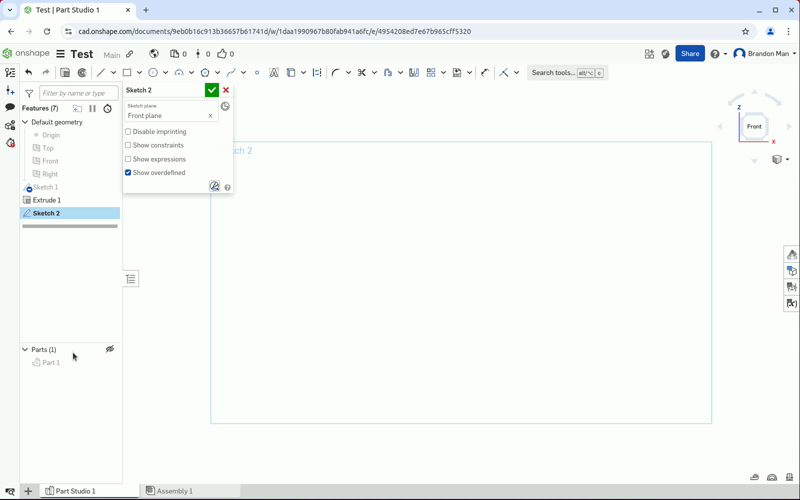
key_down(shift)
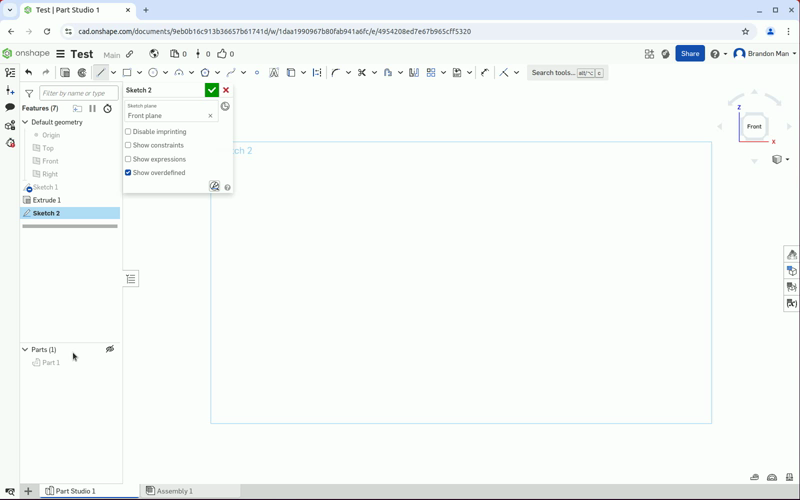
mouse_move(472, 271)
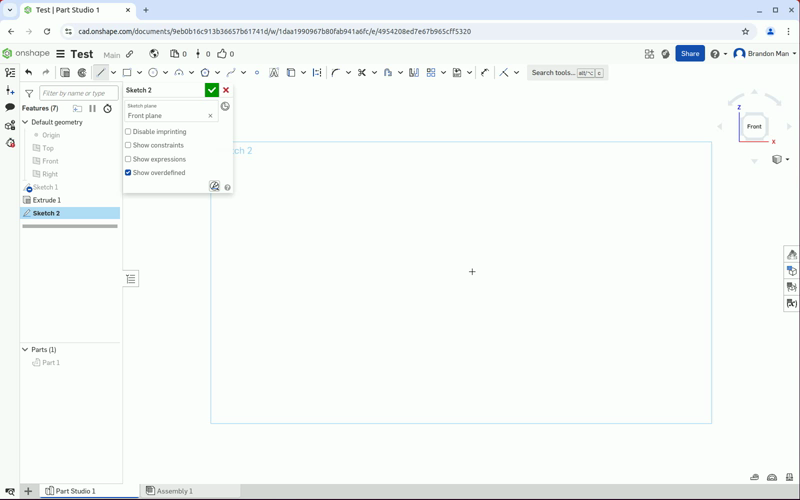
click(472, 271)
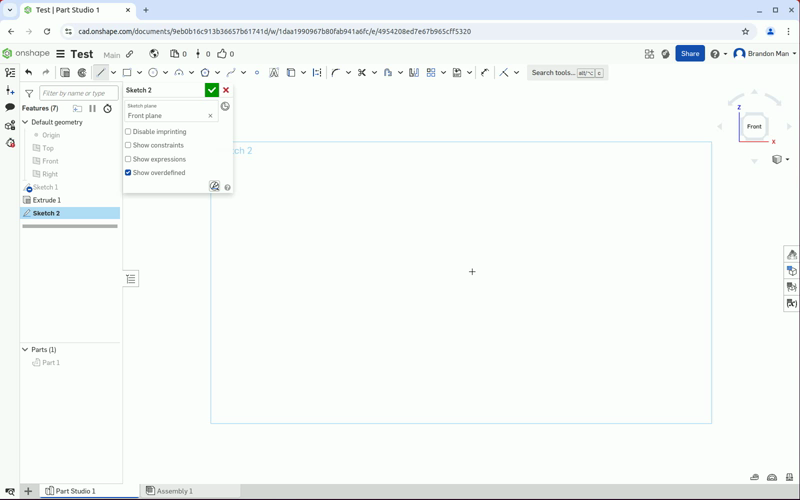
key_up(shift)
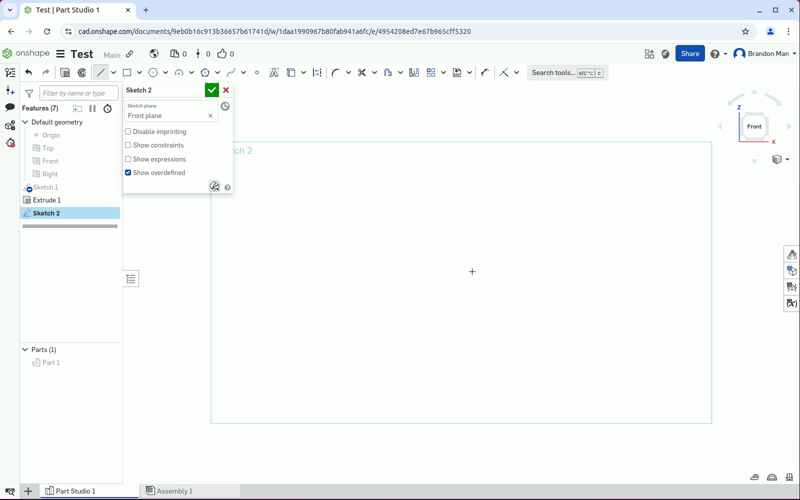
key_down(shift)
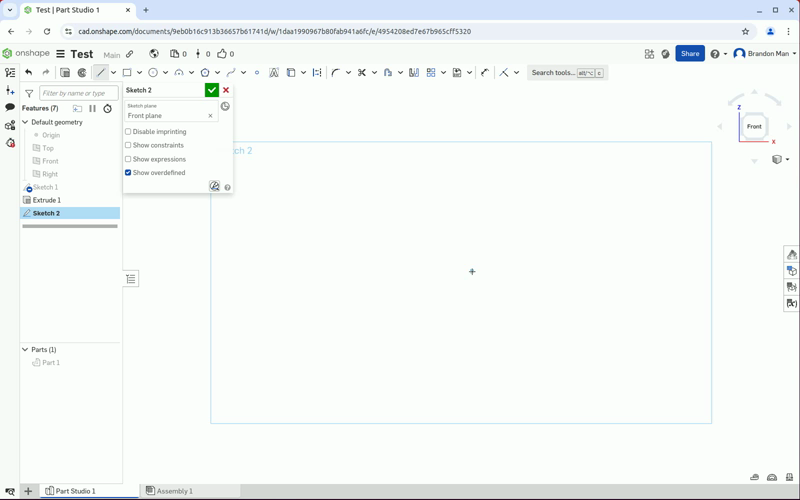
mouse_move(502, 271)
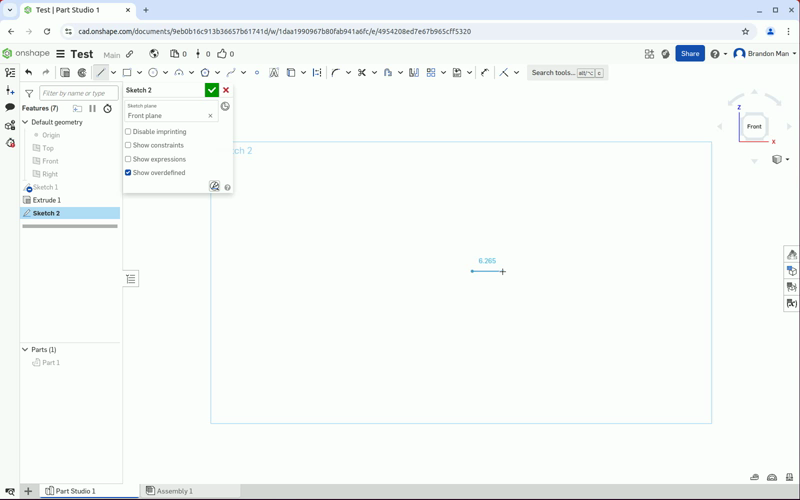
mouse_move(526, 271)
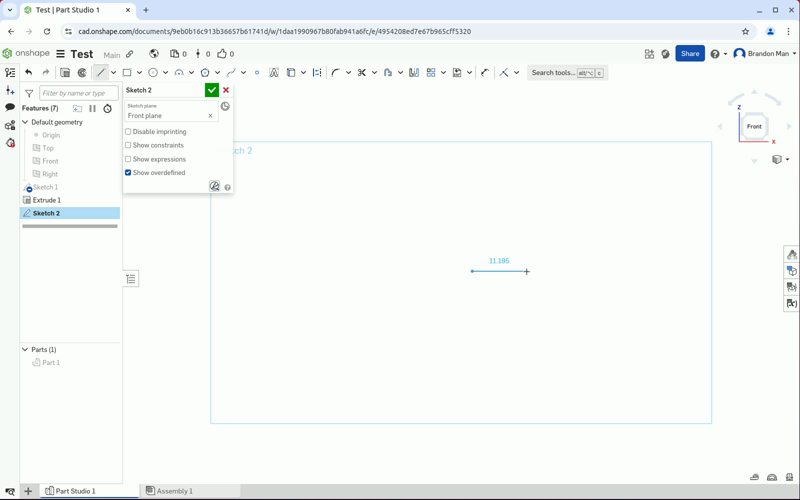
click(526, 271)
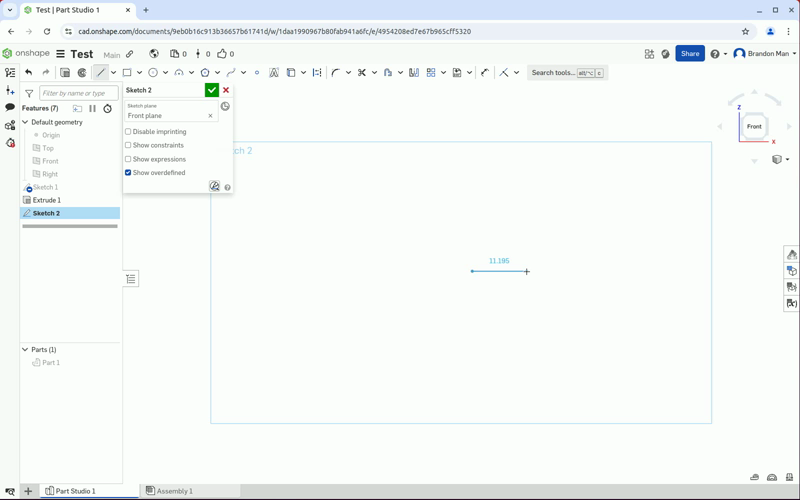
key_up(shift)
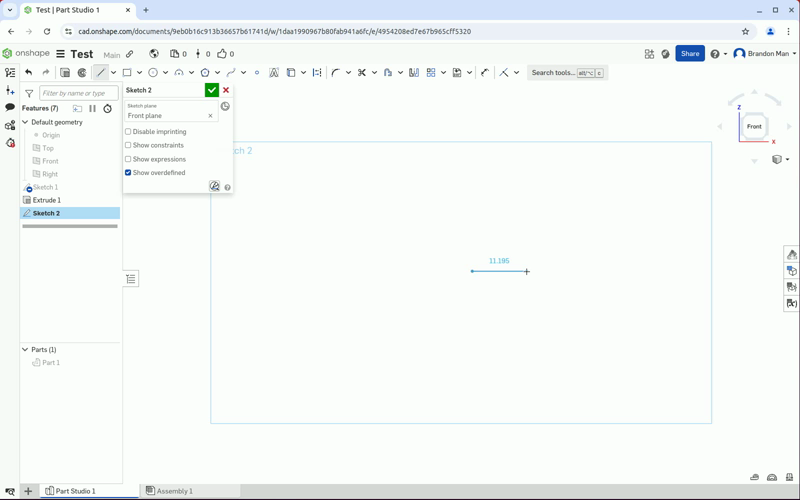
key_down(shift)
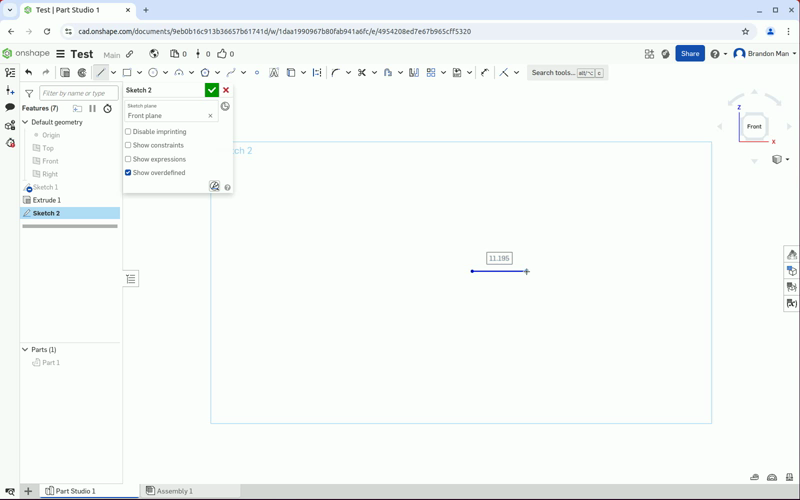
mouse_move(526, 180)
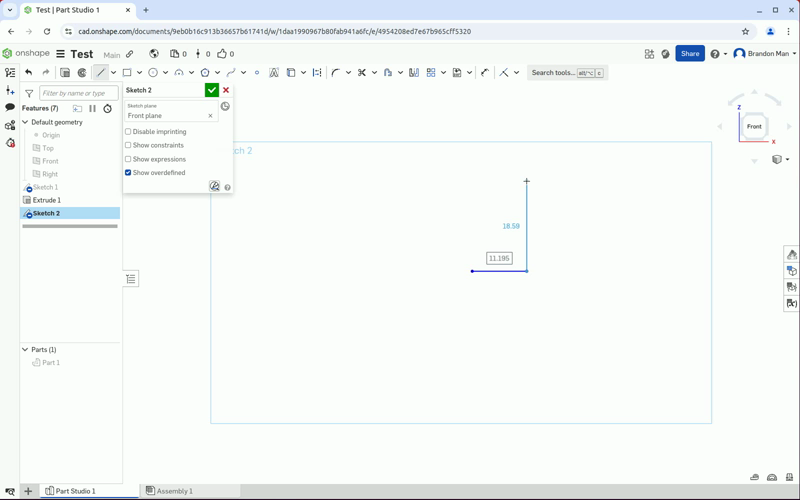
click(526, 180)
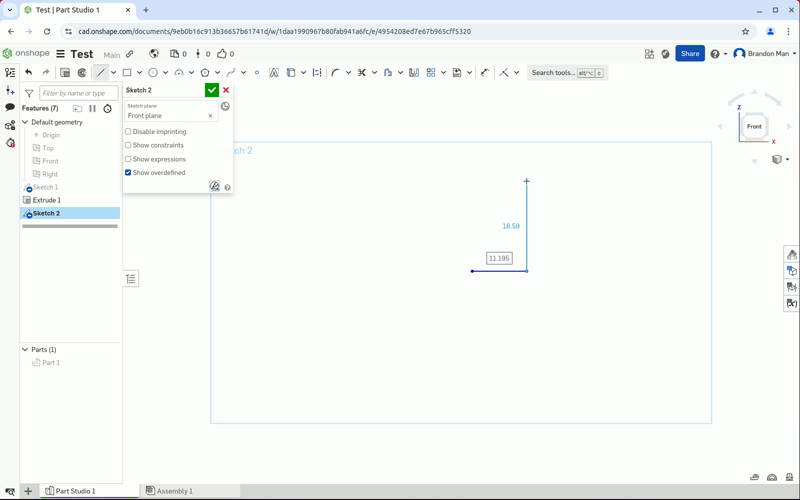
key_up(shift)
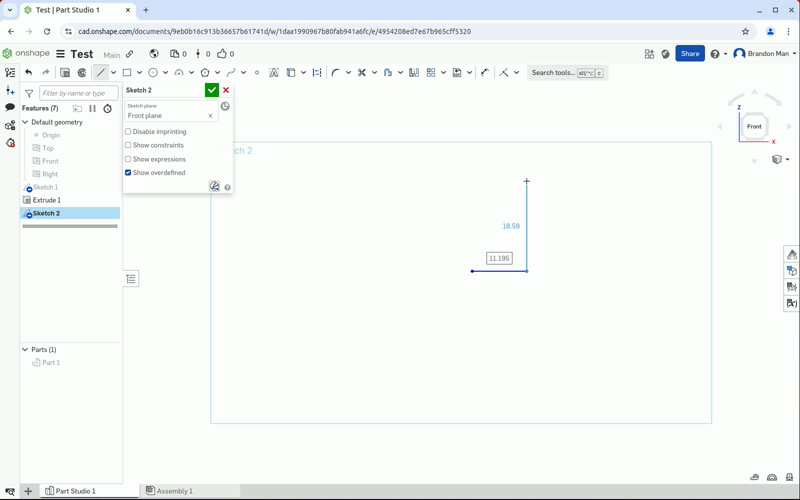
key_down(shift)
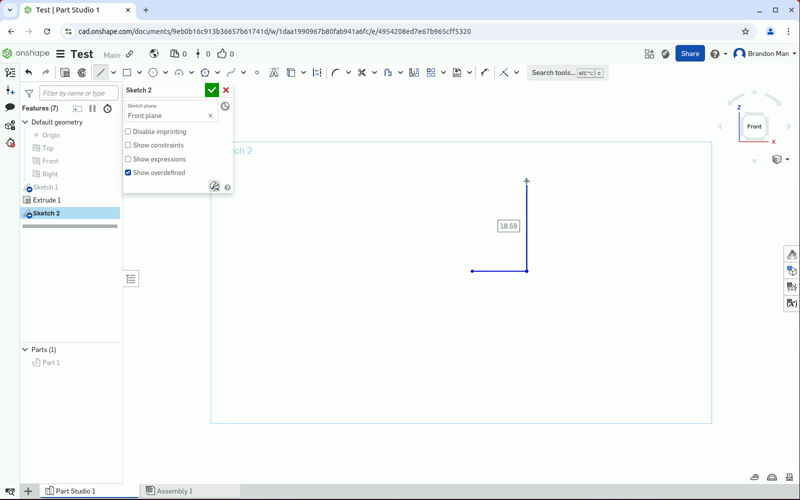
mouse_move(556, 180)
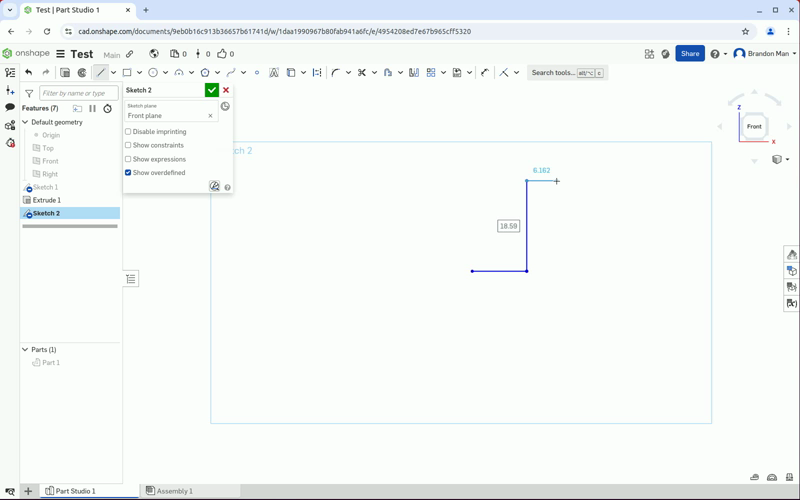
mouse_move(472, 180)
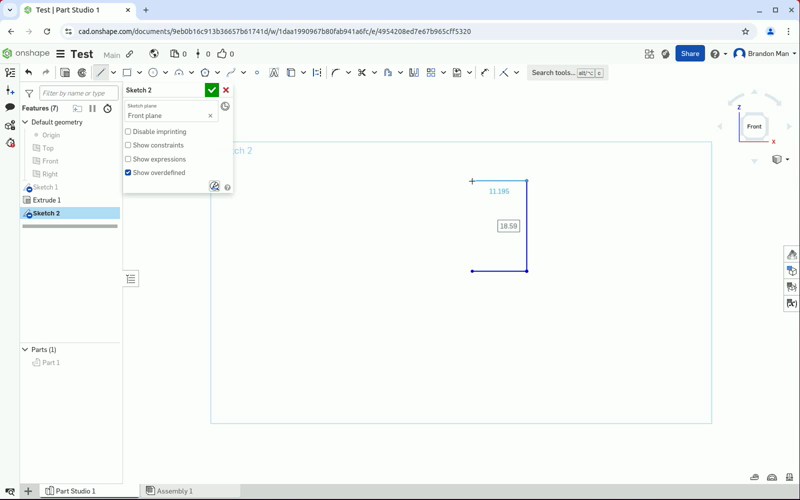
click(472, 180)
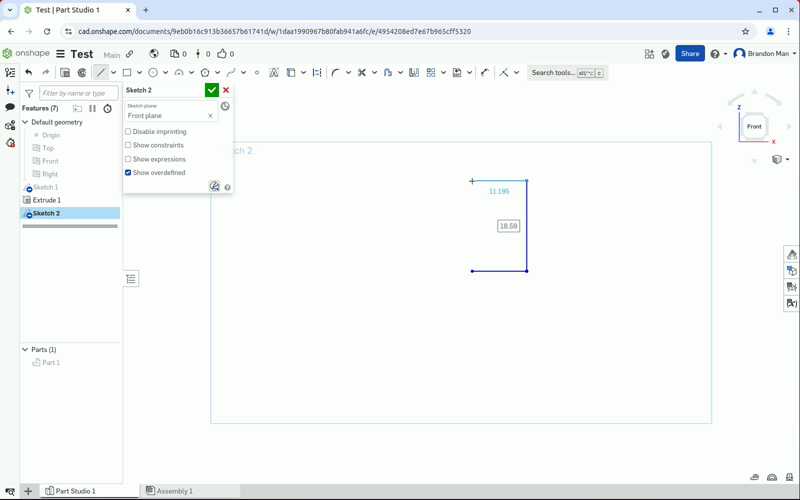
key_up(shift)
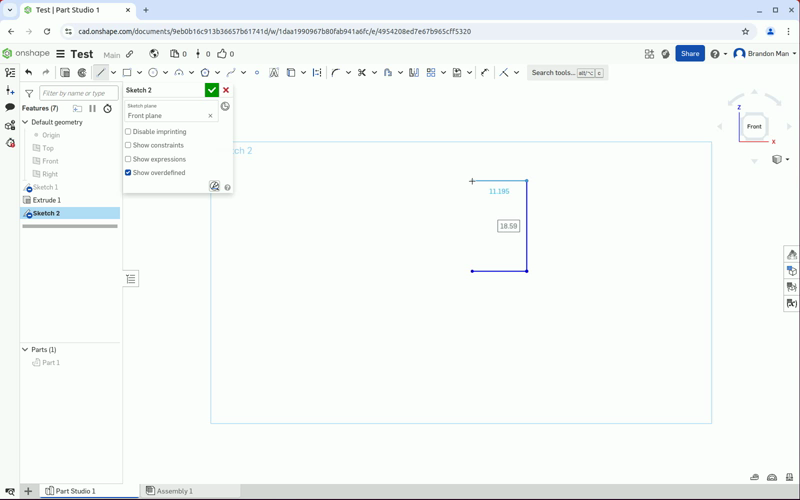
key_down(shift)
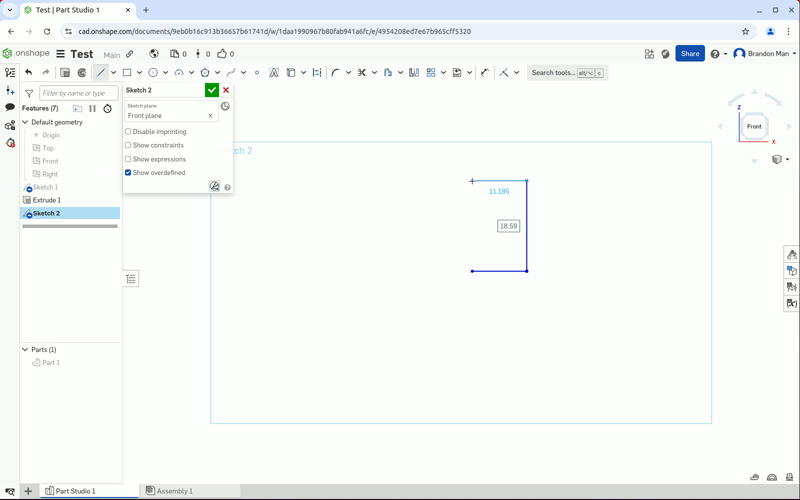
mouse_move(472, 271)
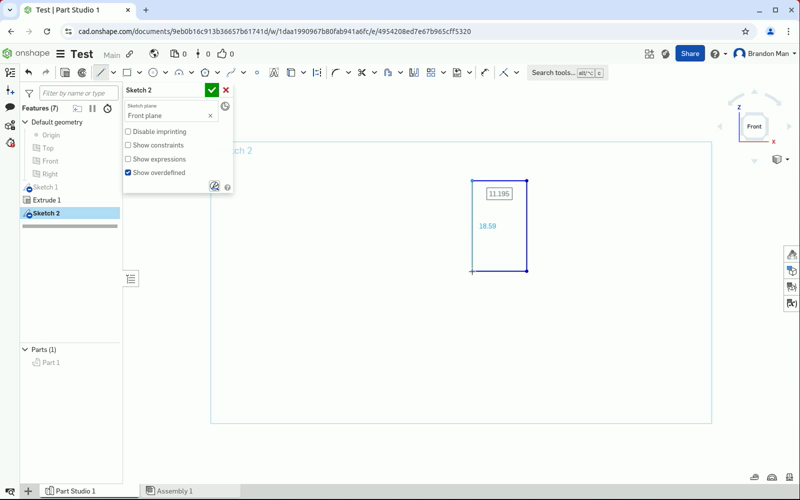
key_up(shift)
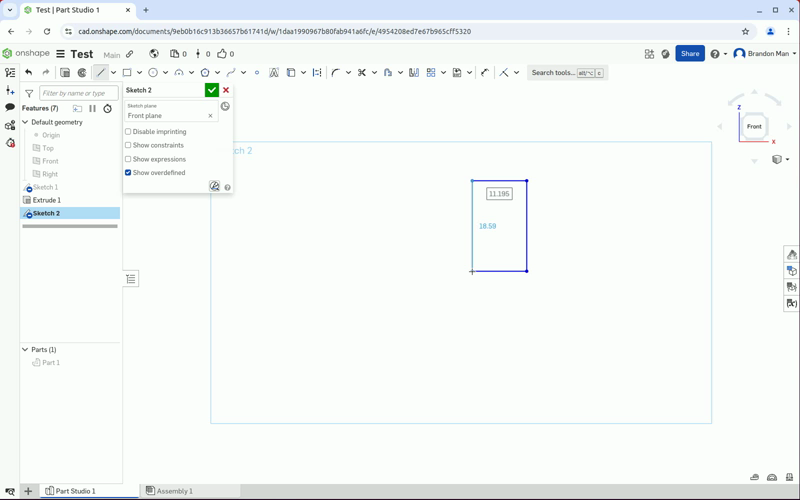
click(472, 271)
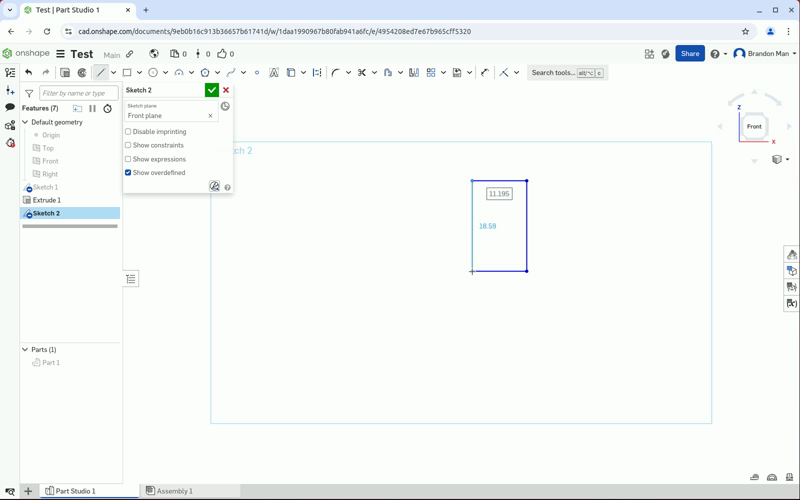
key(esc)
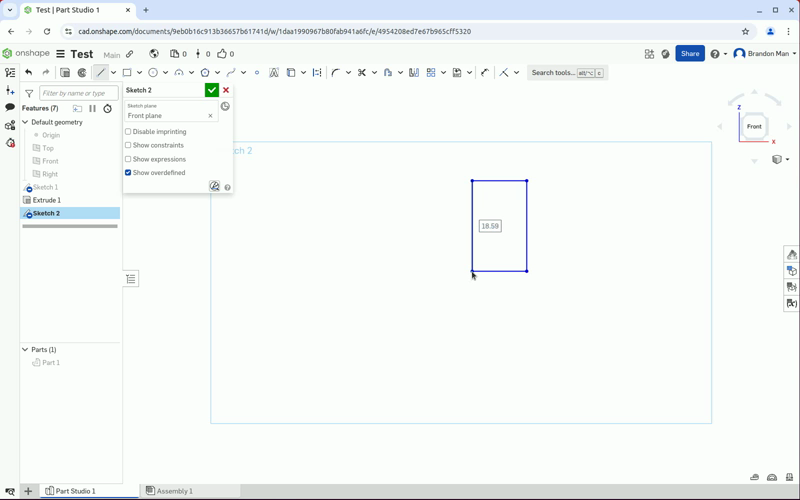
mouse_move(521, 204)
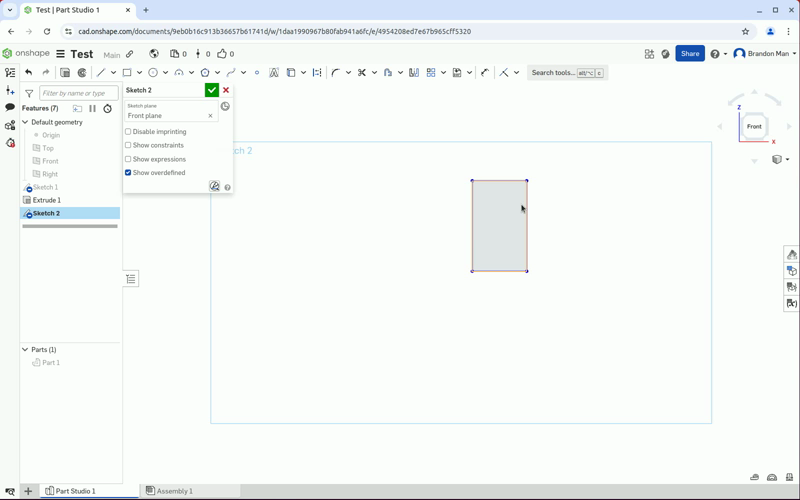
click(521, 204)
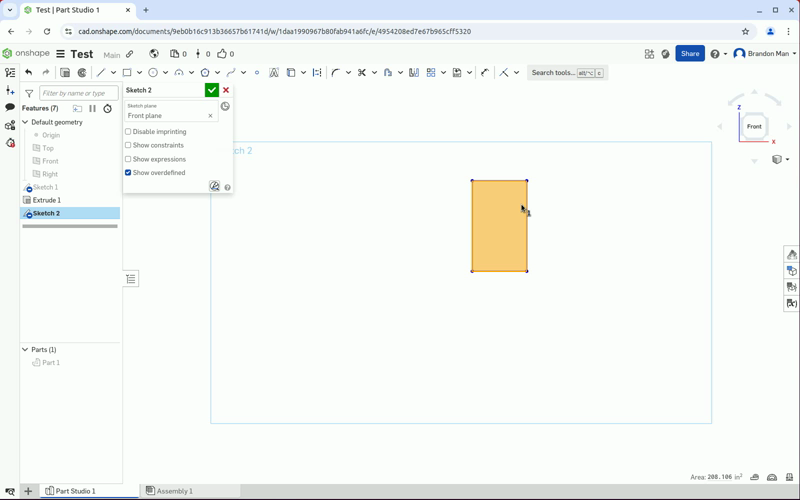
mouse_move(73, 352)
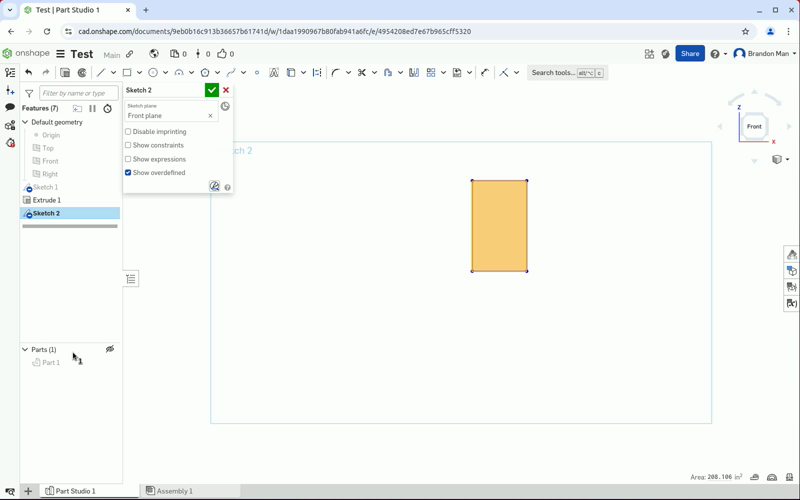
key(shift+y)
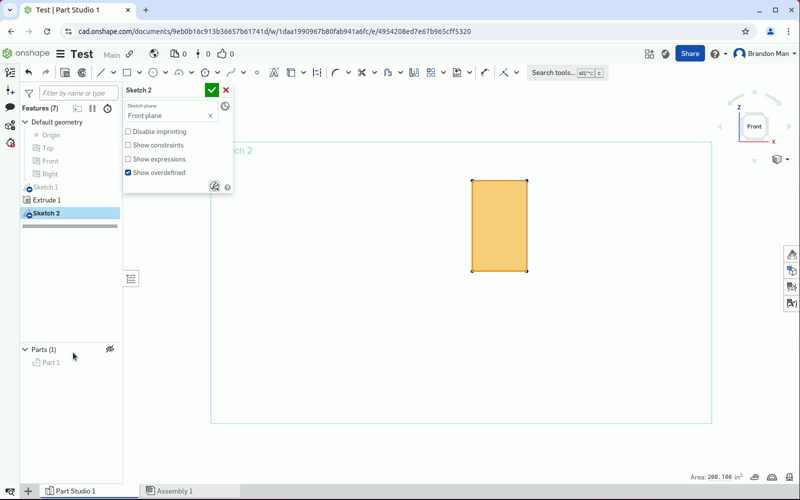
key(shift+e)
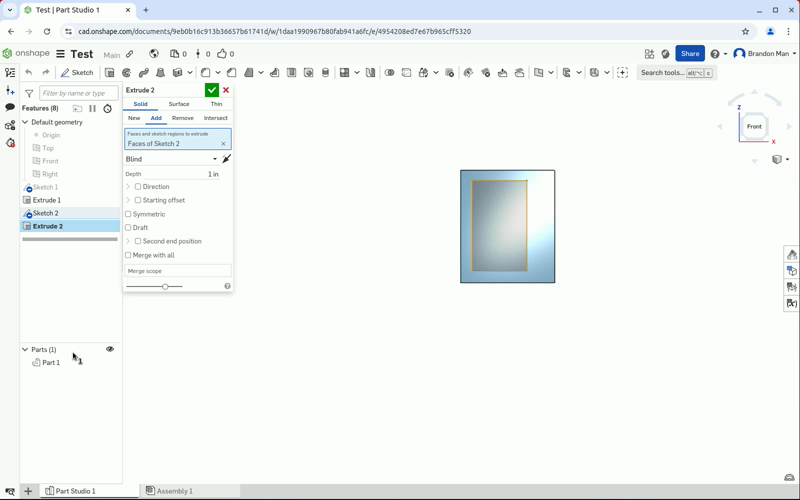
mouse_move(143, 106)
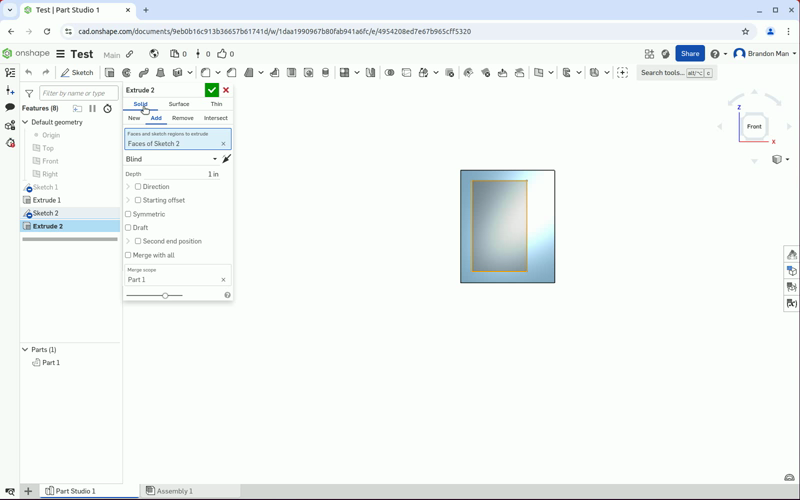
click(143, 106)
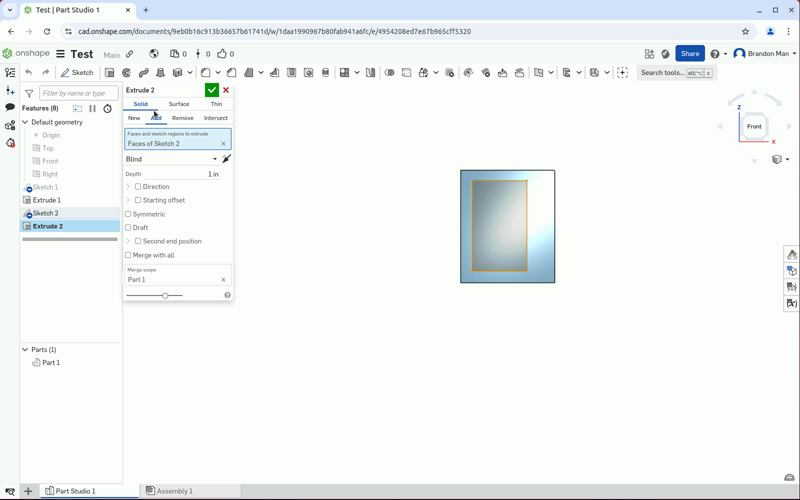
mouse_move(186, 120)
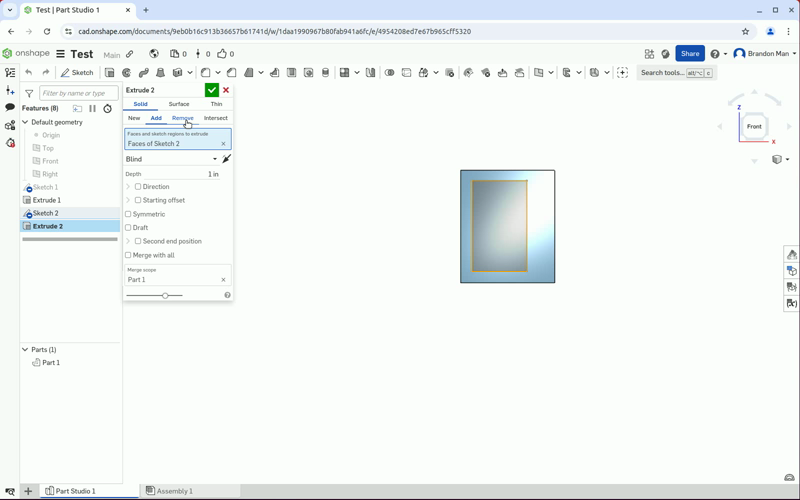
click(186, 120)
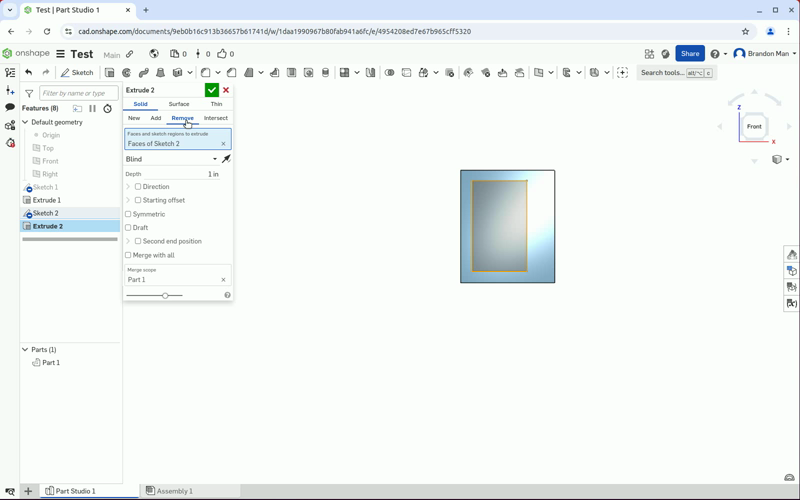
key(tab, 4)
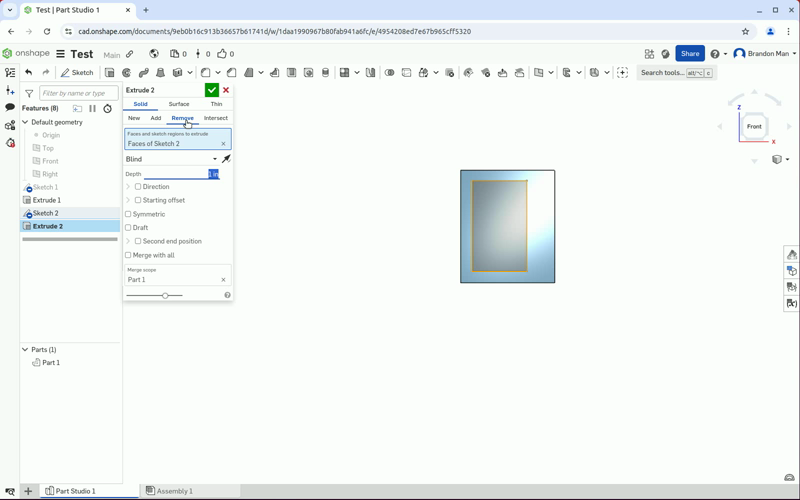
text(7.703)
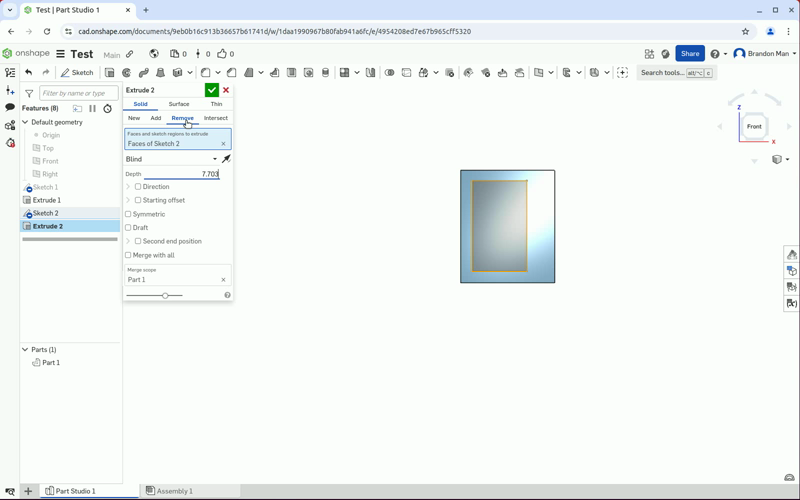
key(tab, 6)
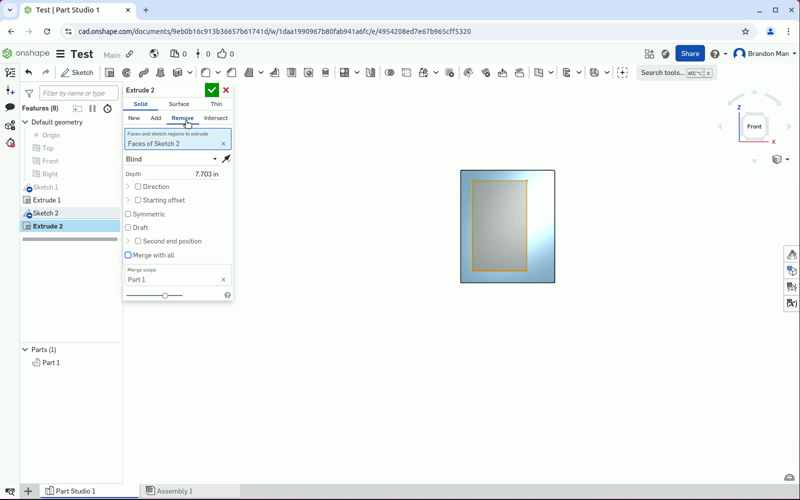
key(space)
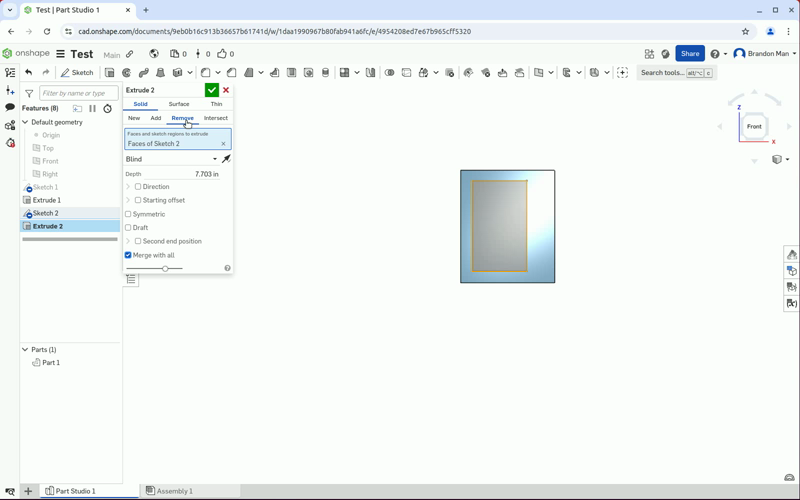
key(enter)
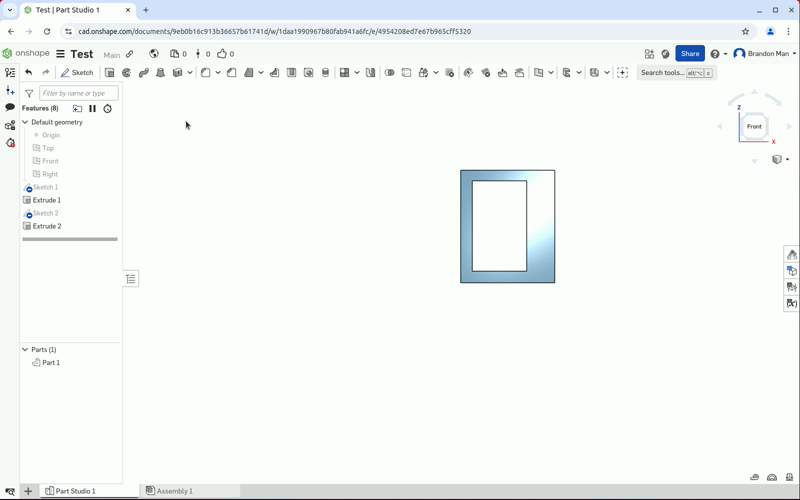
key(shift+h)
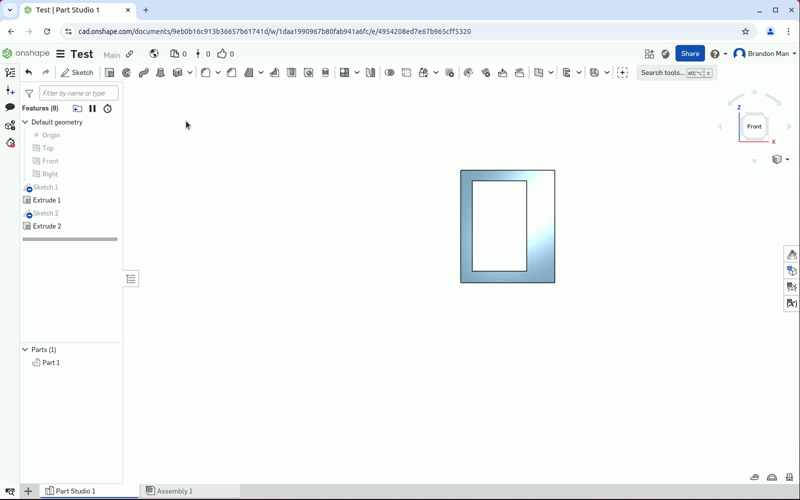
key(shift+h)
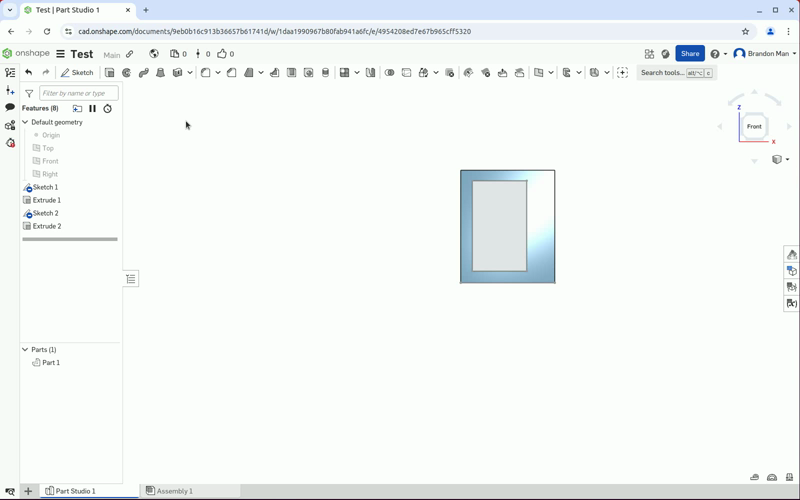
key(shift+7)
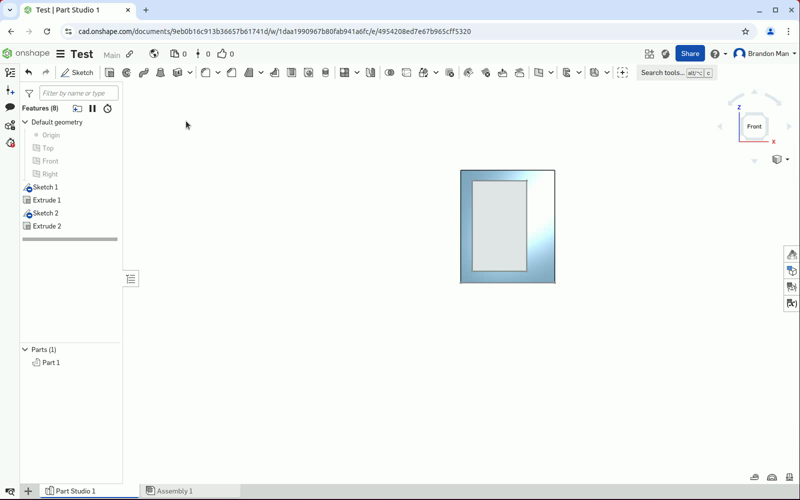
key(left, 2)
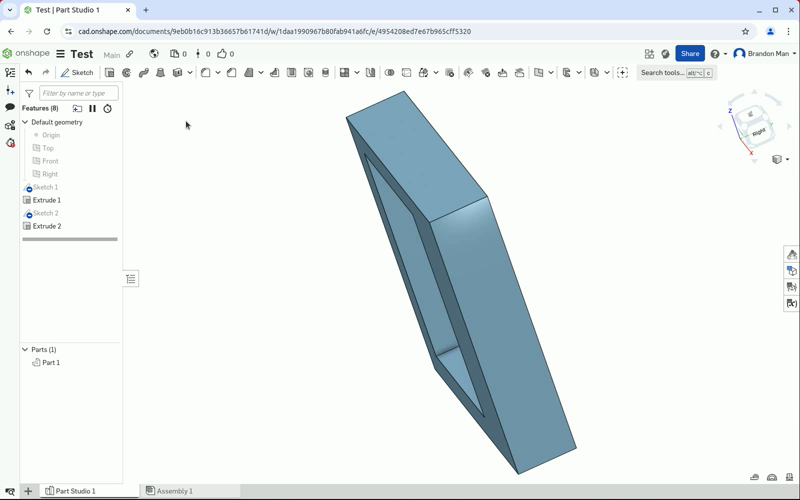
key(down, 2)
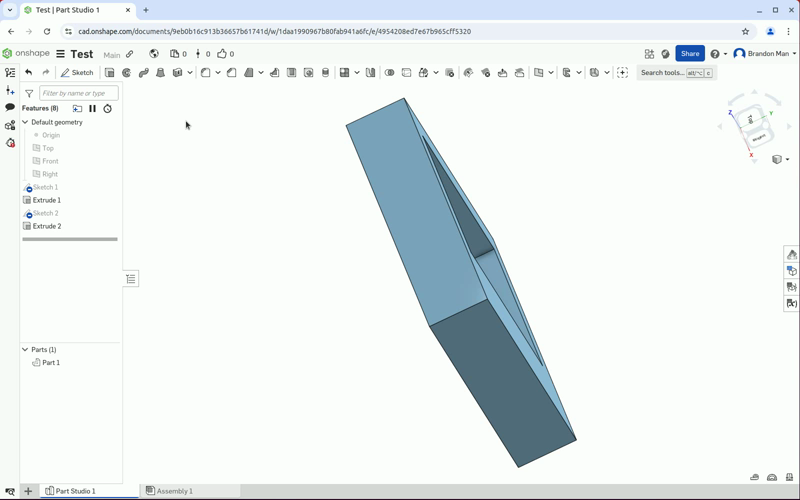
key(up, 2)
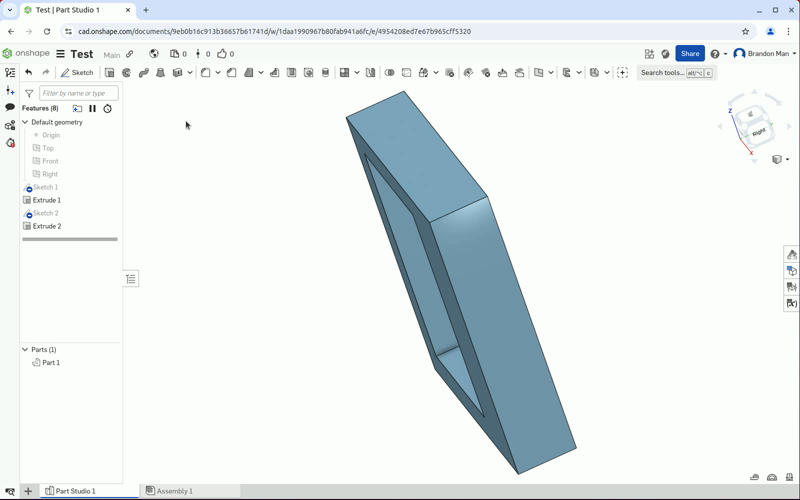
key(right, 2)
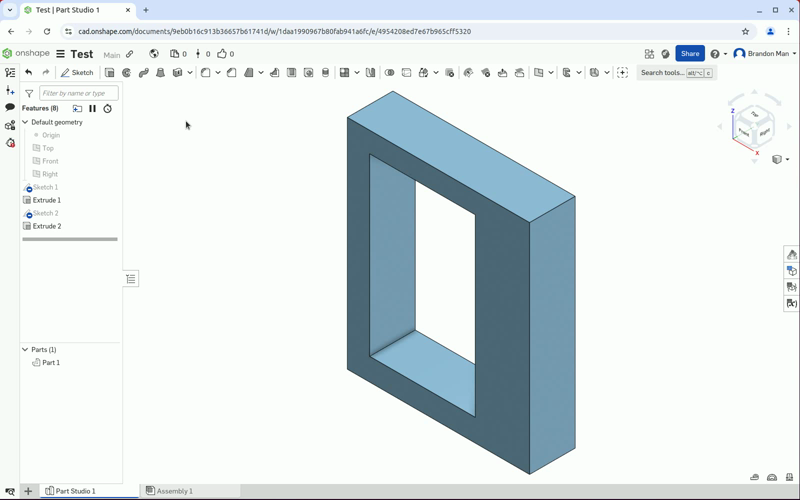
mouse_move(73, 189)
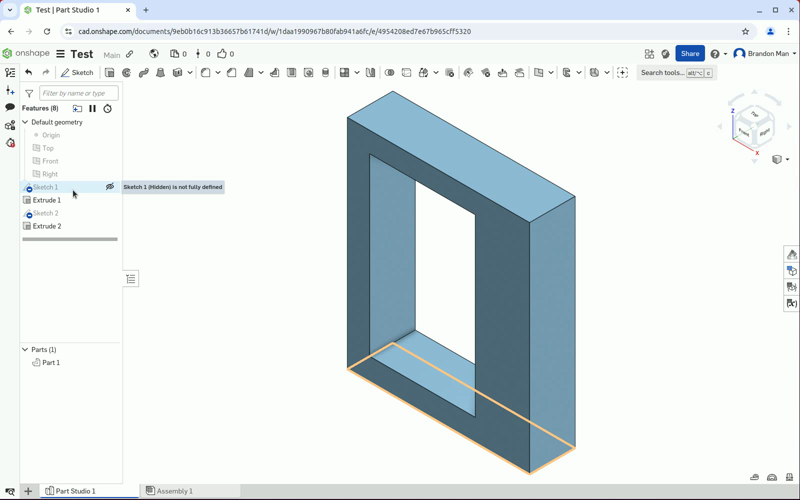
click(73, 189)